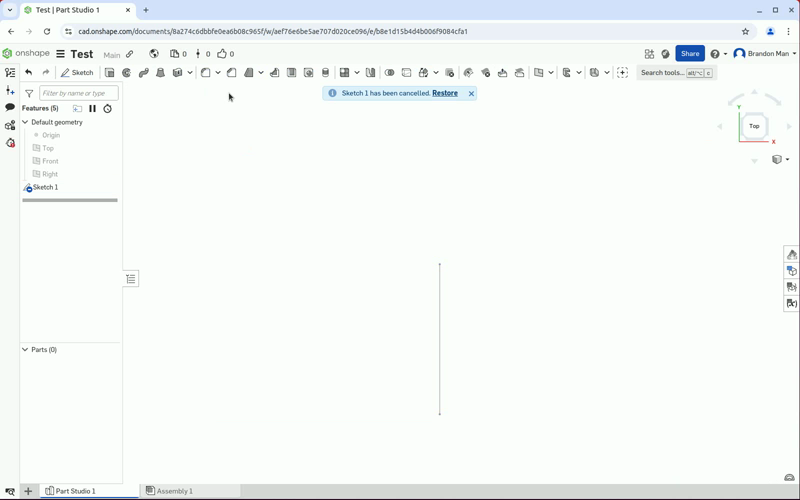
key(shift+h)
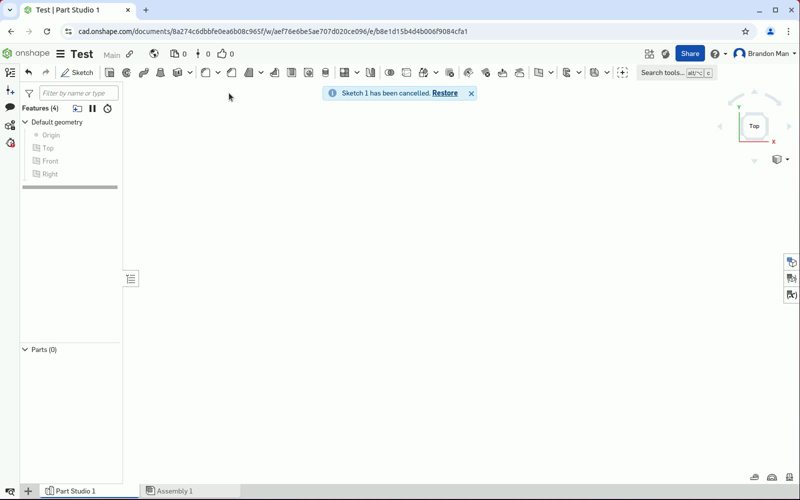
mouse_move(73, 352)
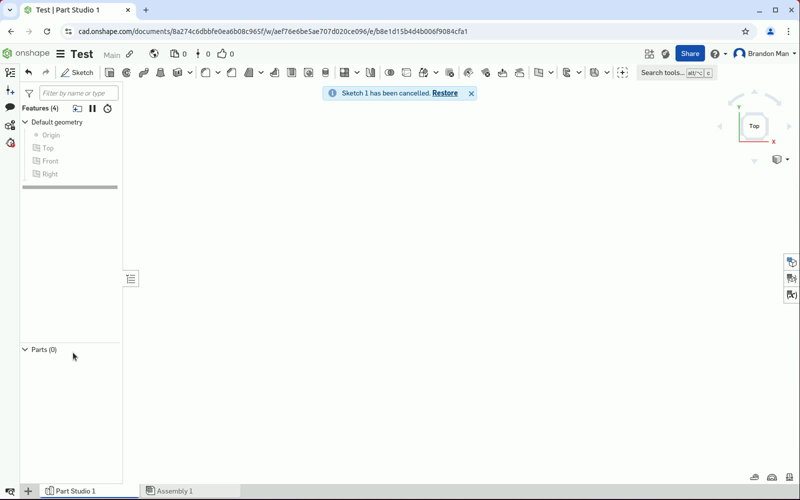
key(y)
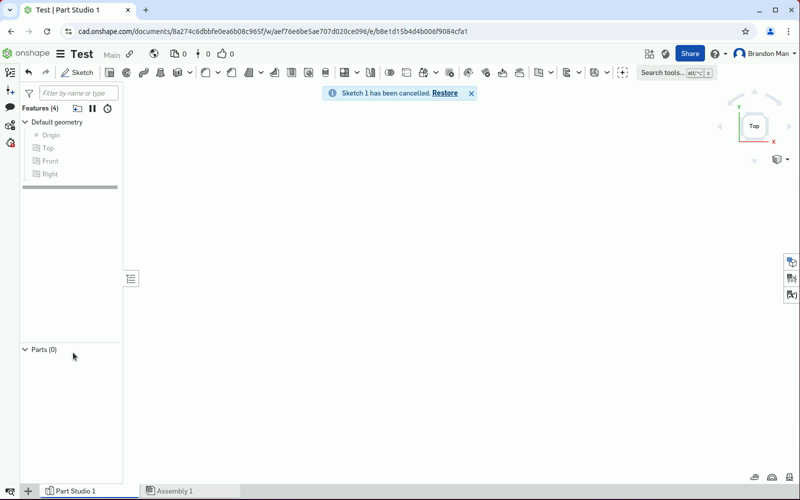
key(shift+p)
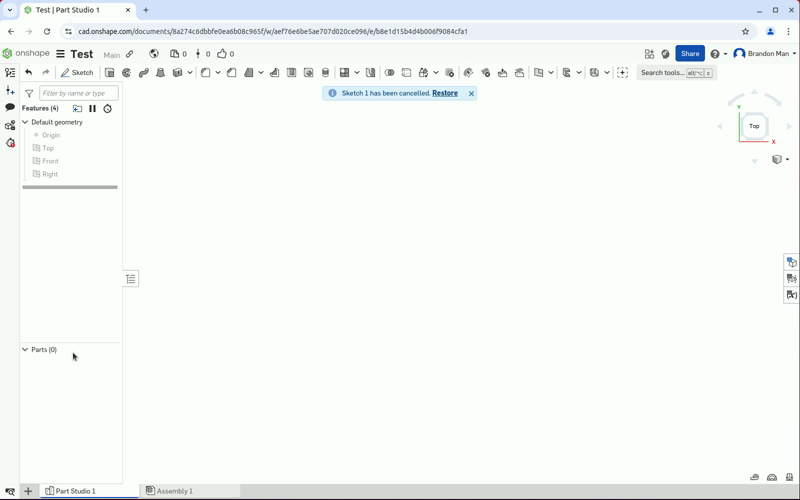
key(space)
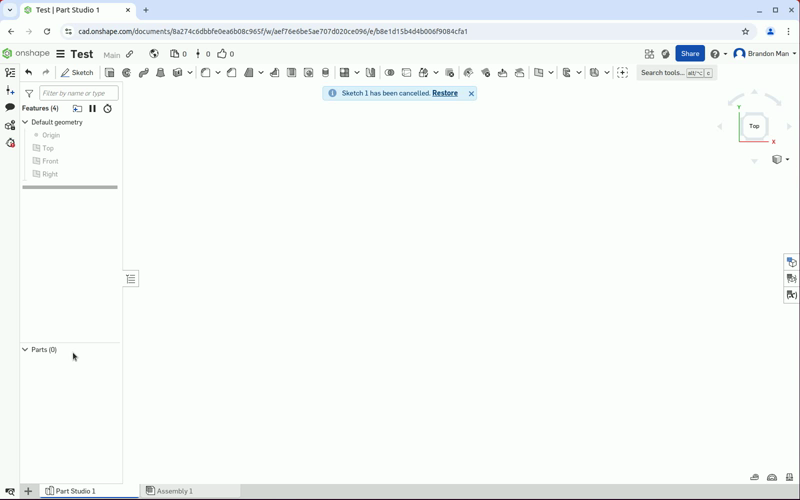
key_down(shift)
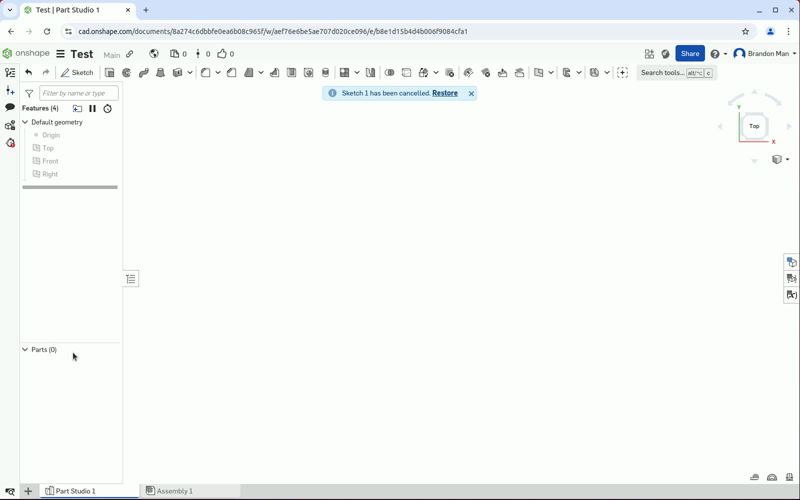
key(up)
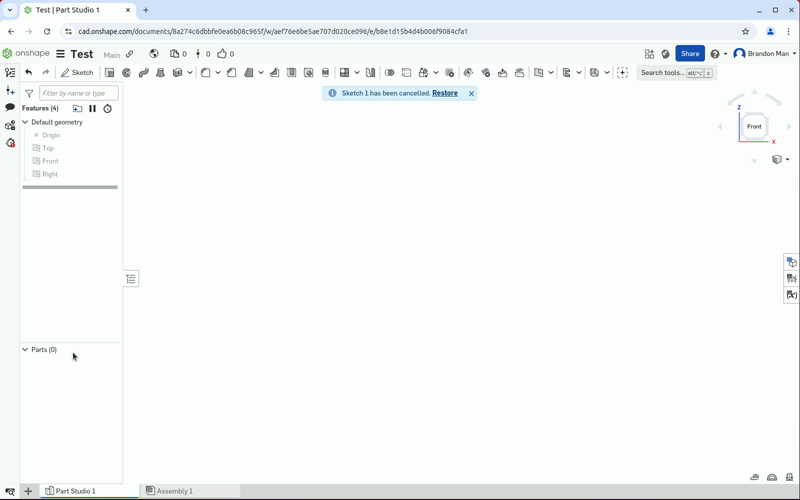
key_up(shift)
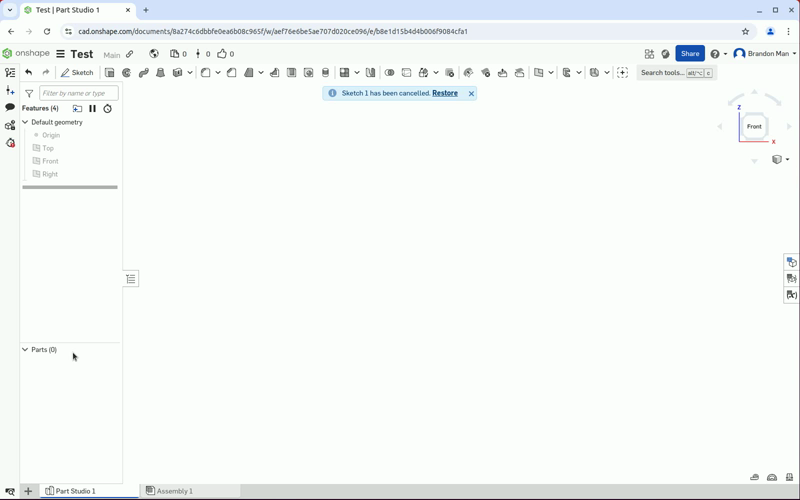
mouse_move(73, 352)
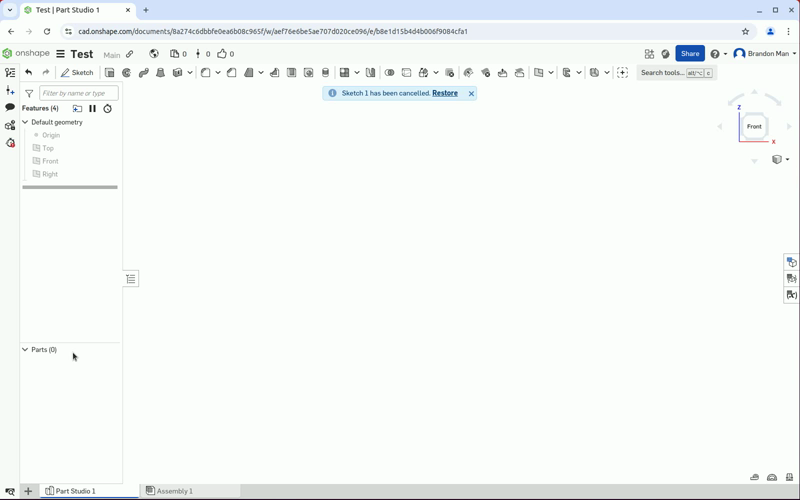
key(shift+y)
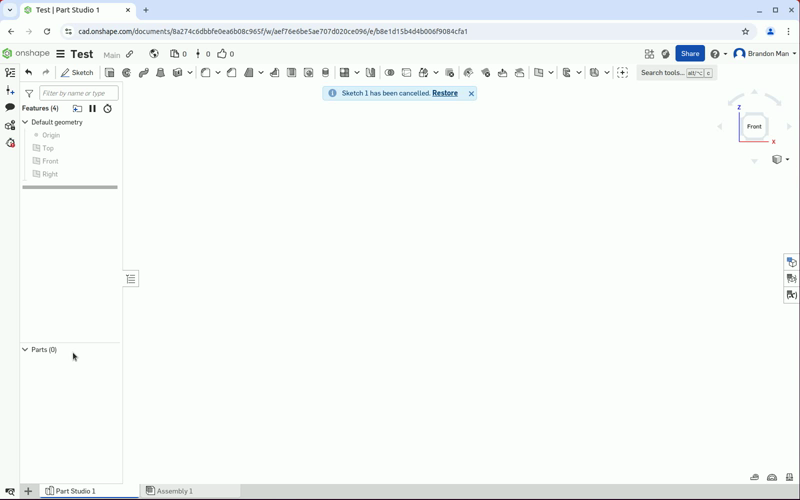
key(shift+s)
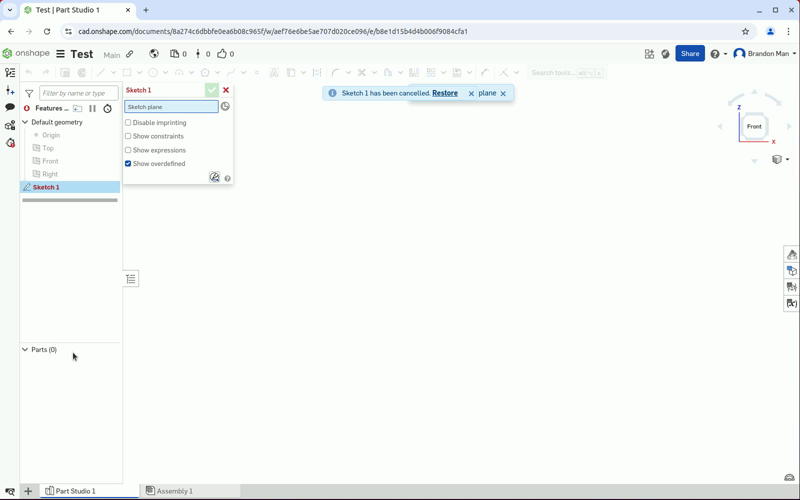
mouse_move(73, 163)
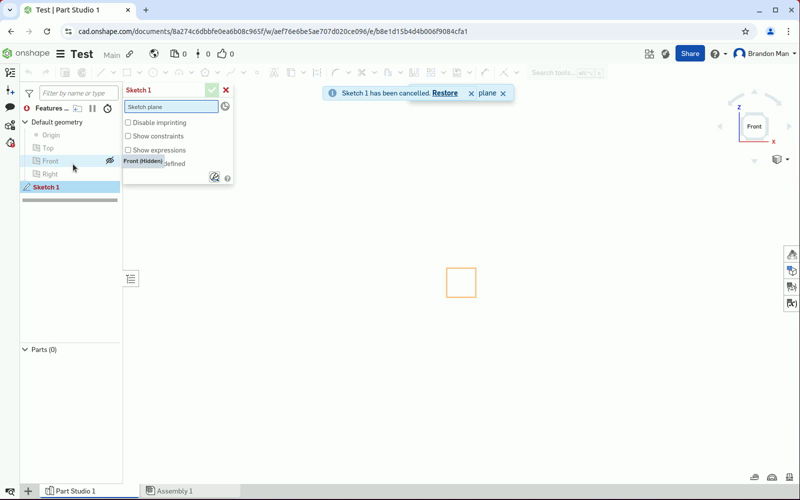
click(73, 163)
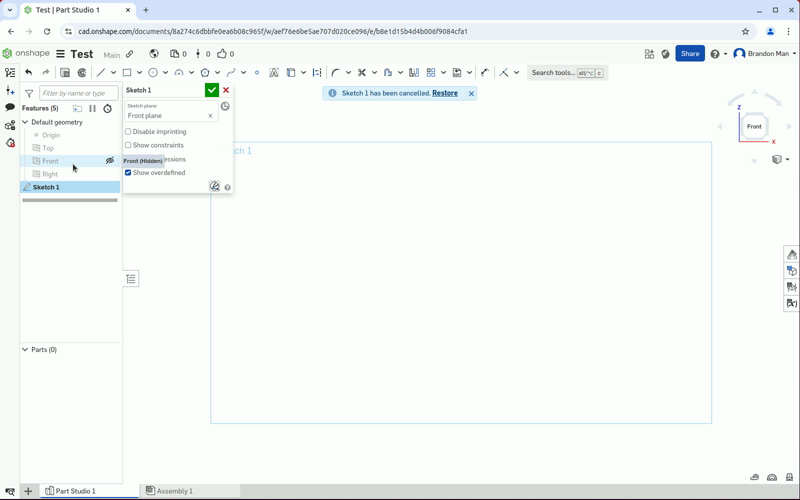
mouse_move(73, 352)
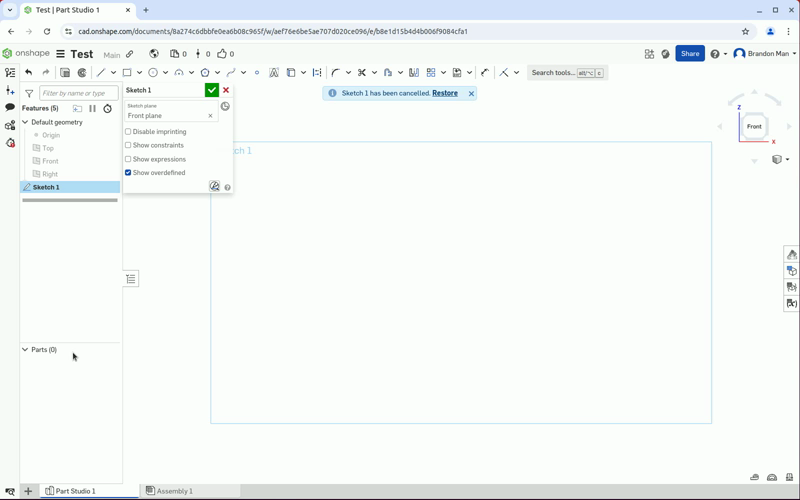
key(y)
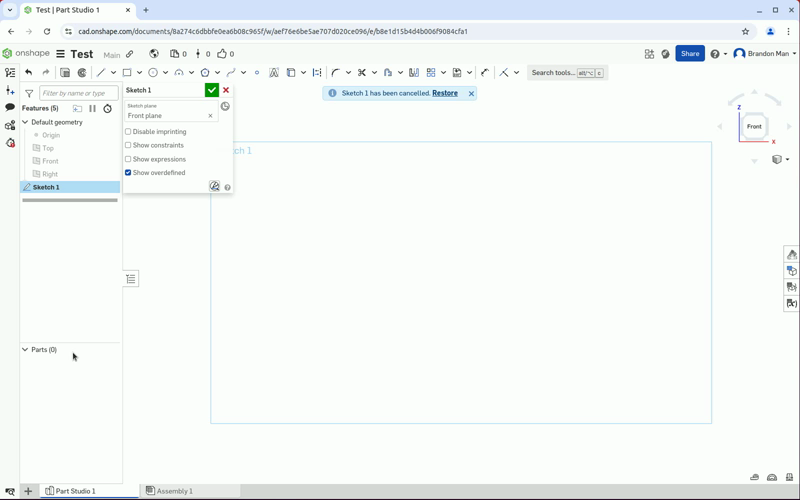
key(a)
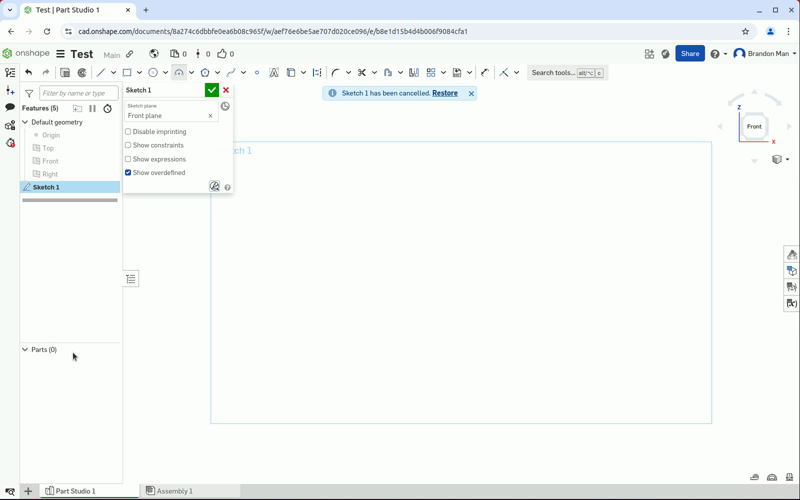
key_down(shift)
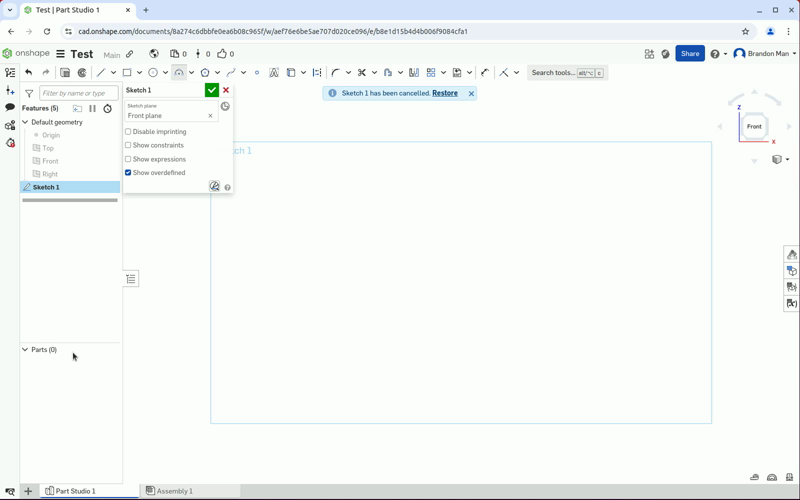
mouse_move(434, 367)
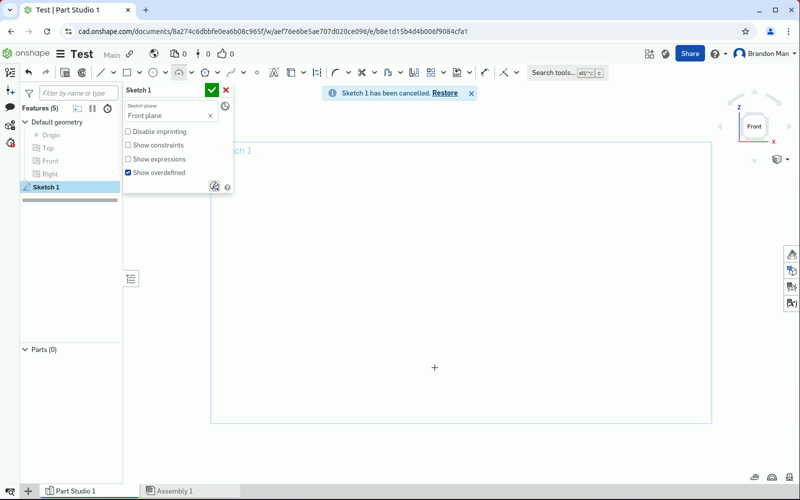
click(434, 367)
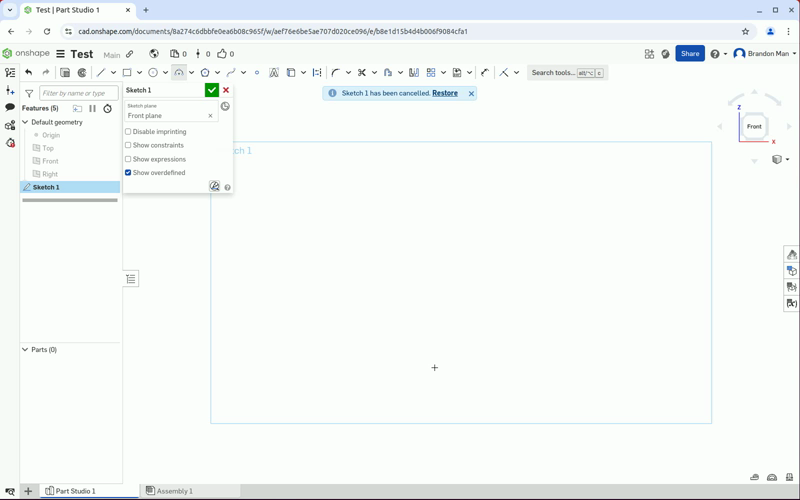
key_up(shift)
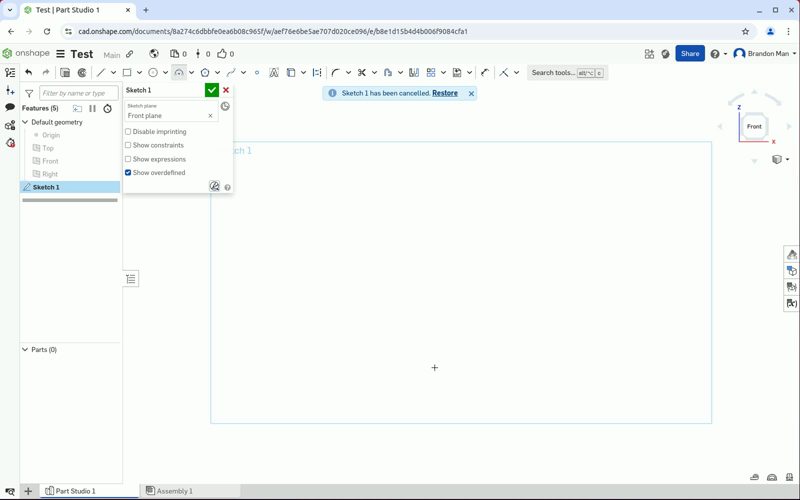
key_down(shift)
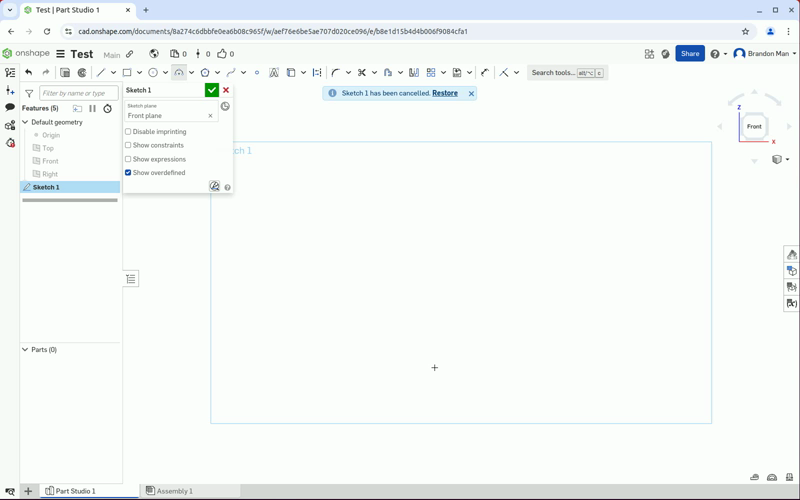
mouse_move(487, 367)
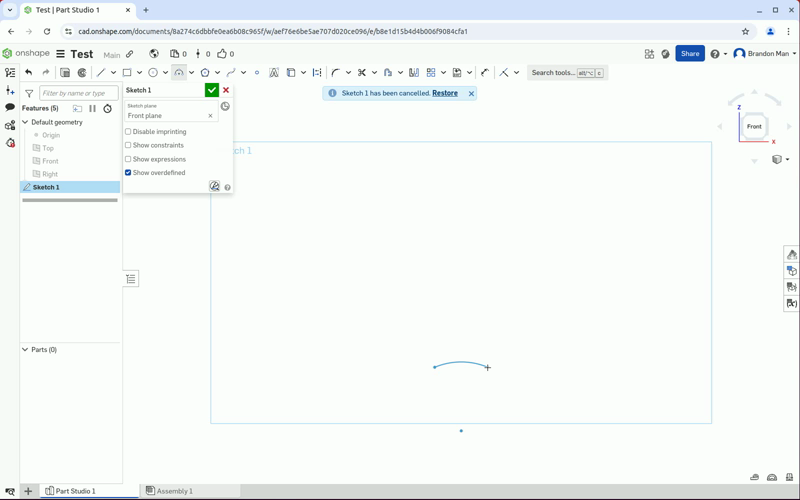
click(487, 367)
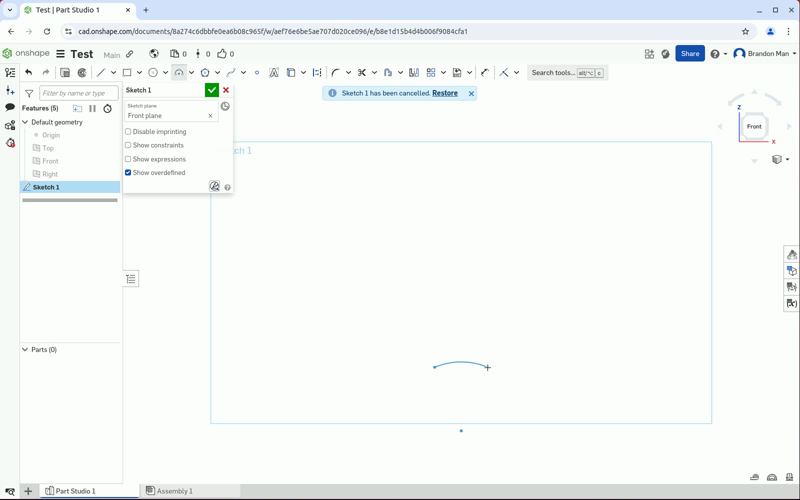
mouse_move(461, 196)
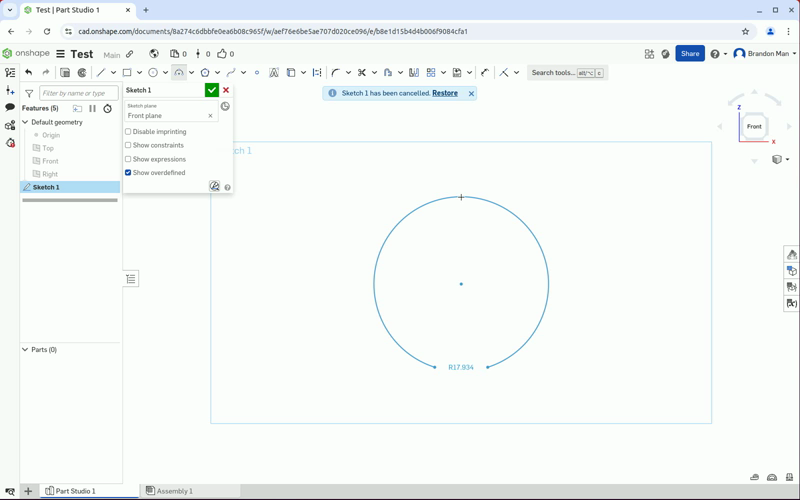
click(461, 196)
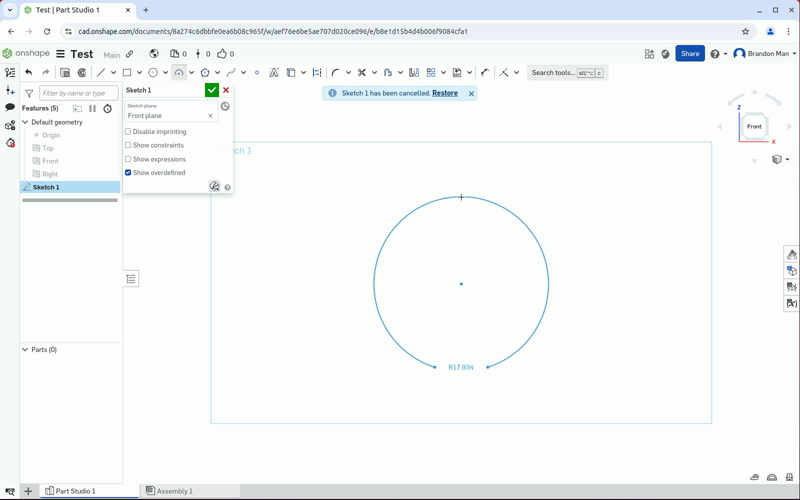
key_up(shift)
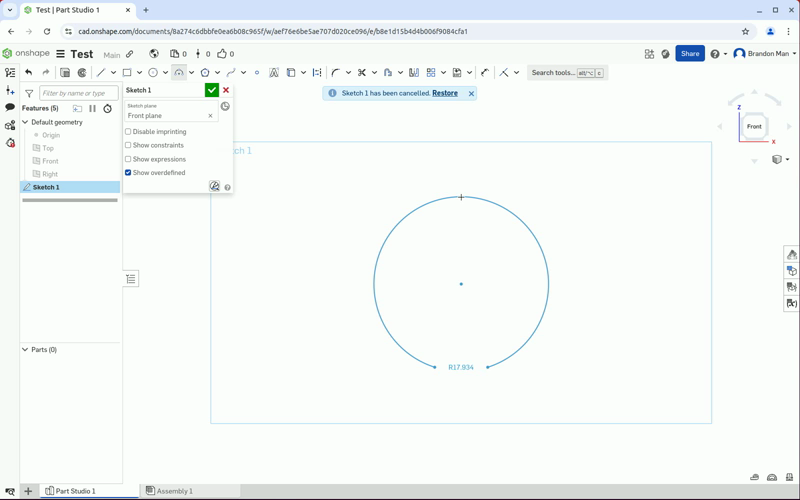
key(esc)
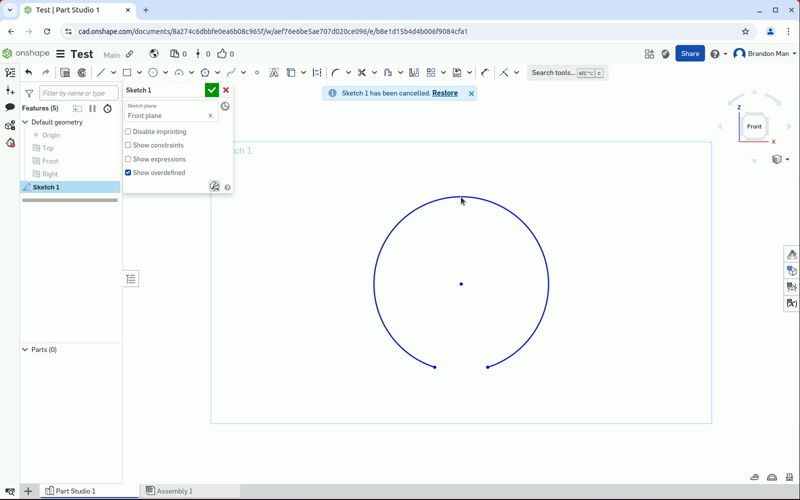
key(l)
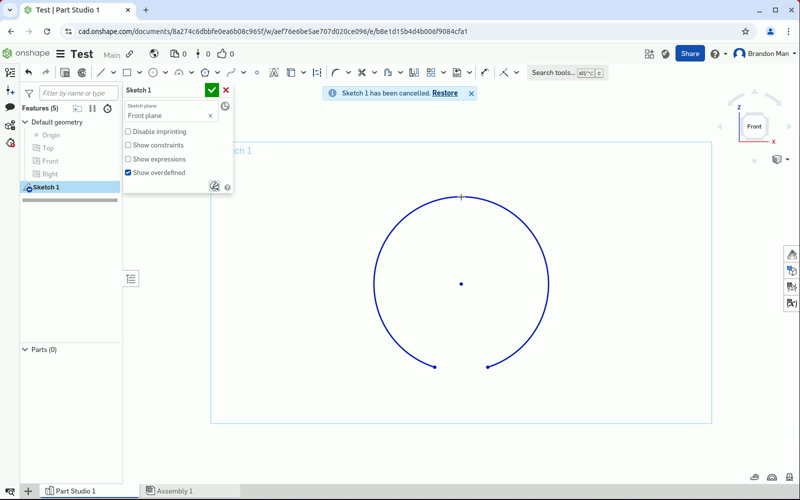
mouse_move(487, 367)
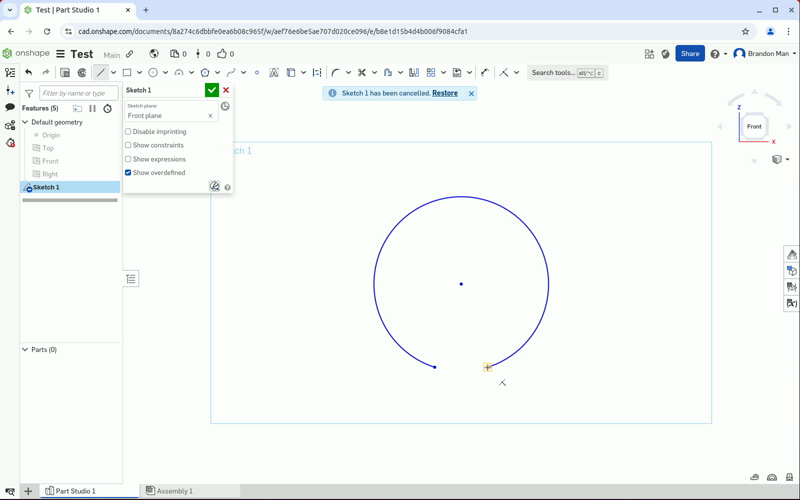
click(487, 367)
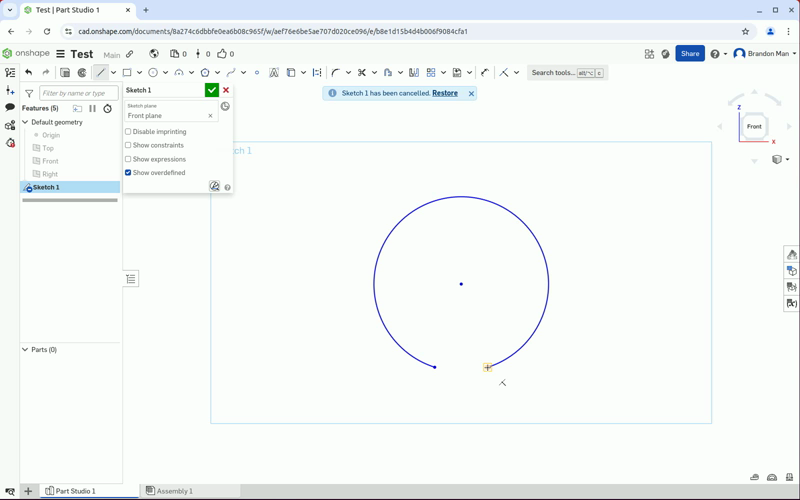
key_down(shift)
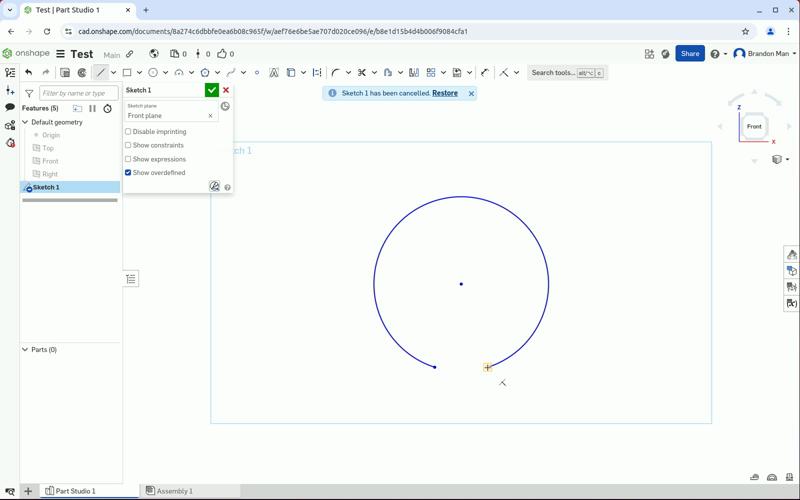
mouse_move(517, 367)
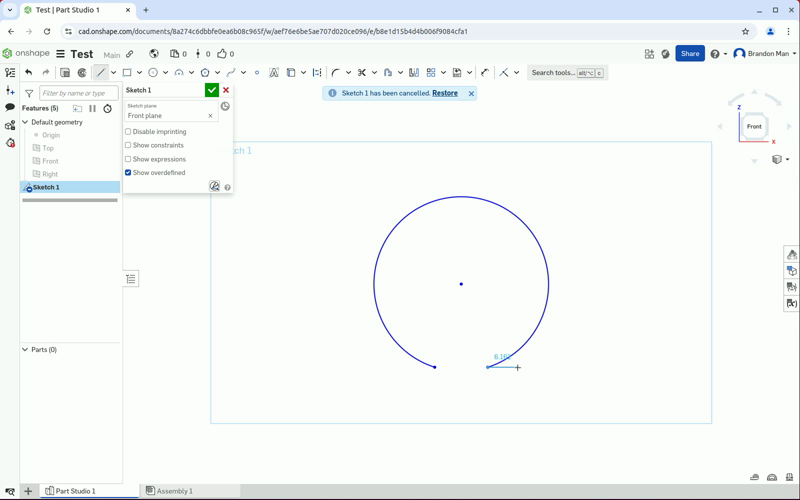
mouse_move(487, 356)
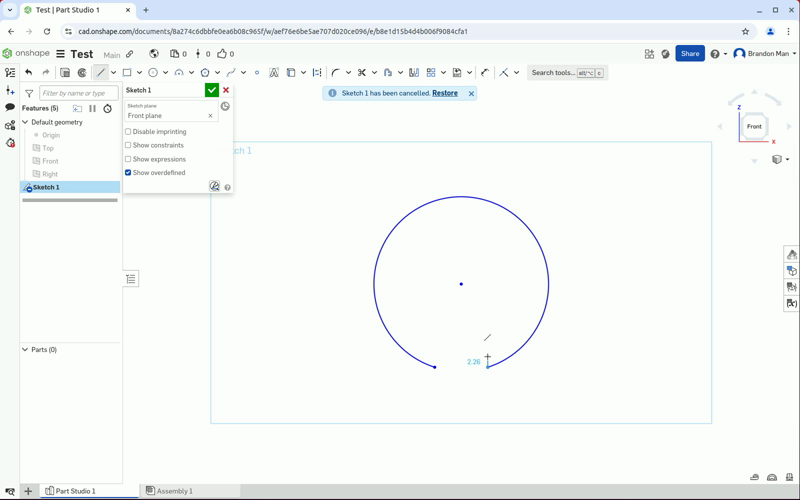
click(487, 356)
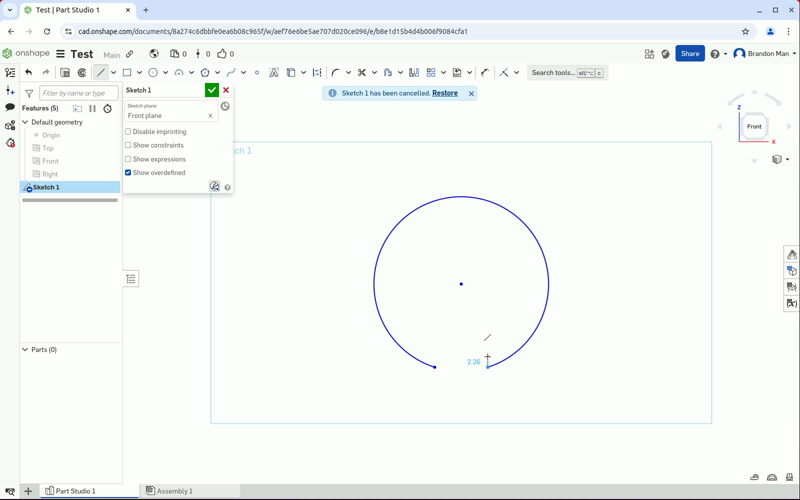
key_up(shift)
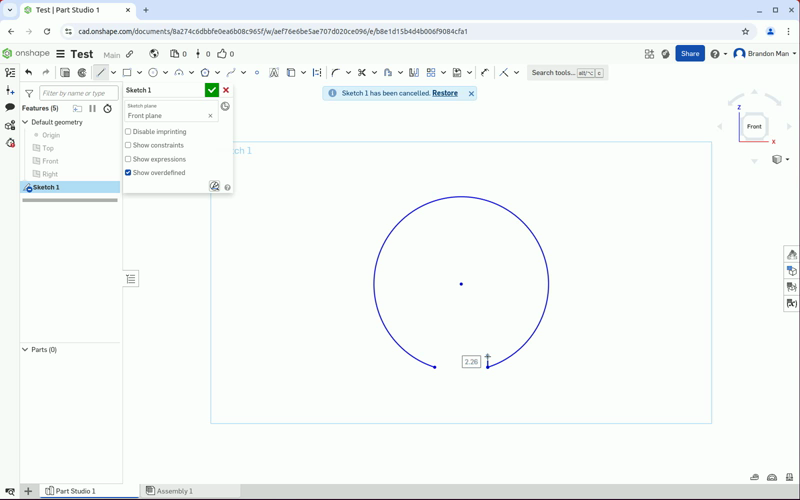
key(esc)
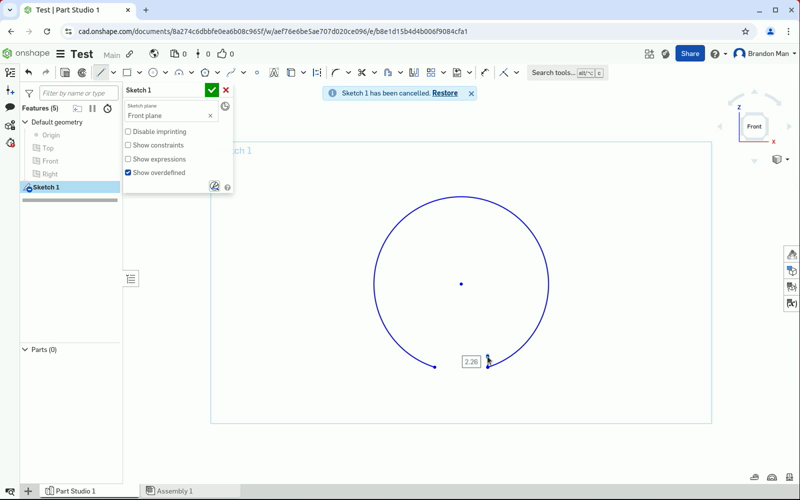
key(a)
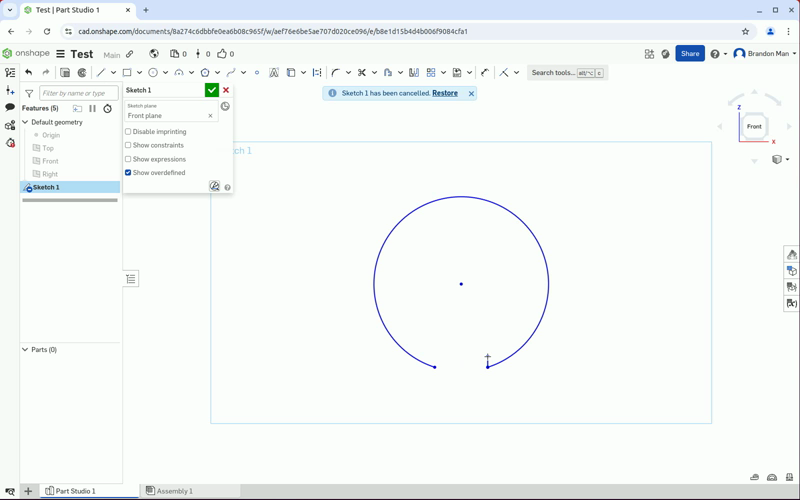
mouse_move(487, 356)
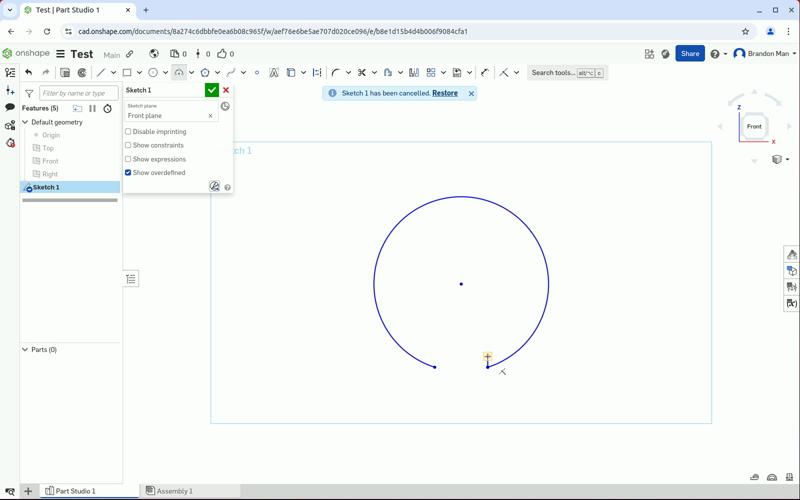
click(487, 356)
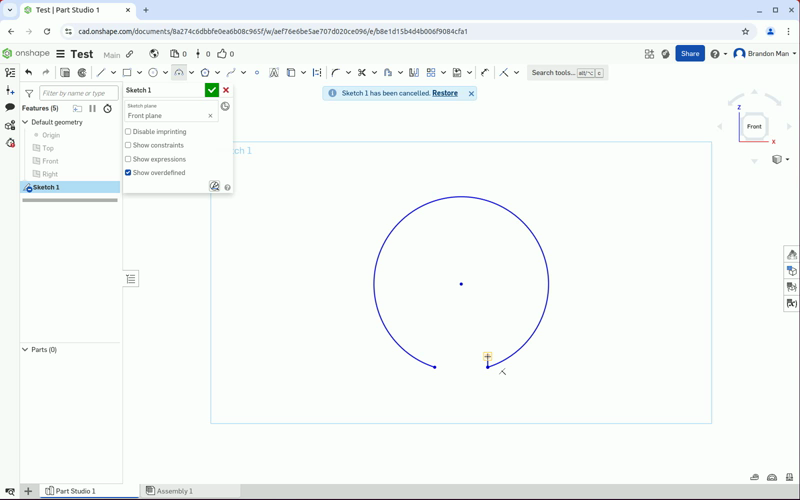
key_down(shift)
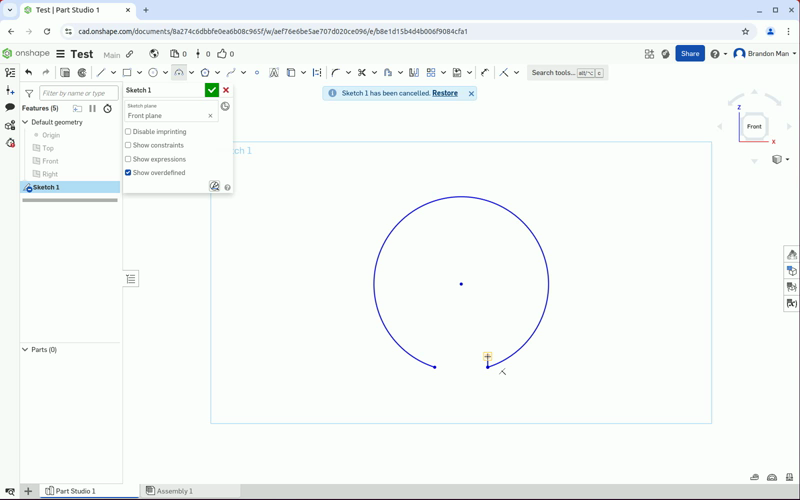
mouse_move(434, 356)
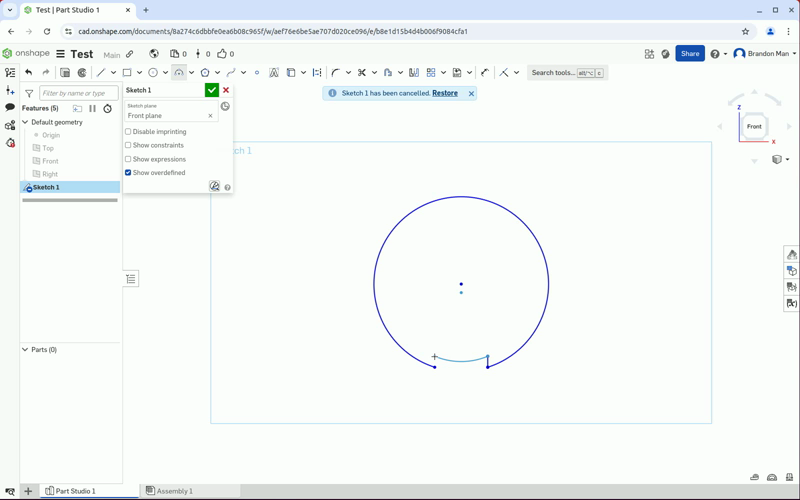
click(434, 356)
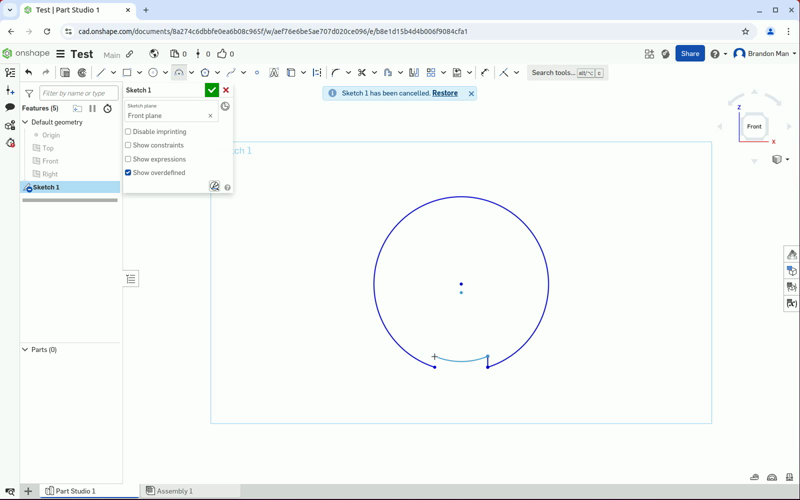
mouse_move(461, 204)
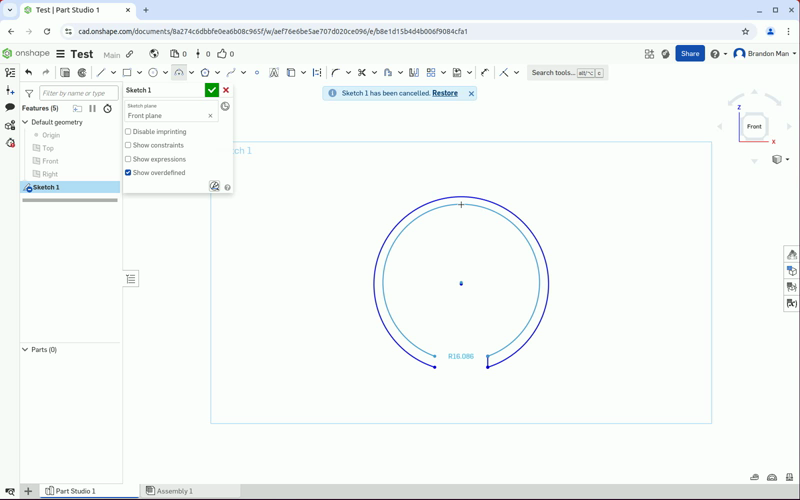
click(461, 204)
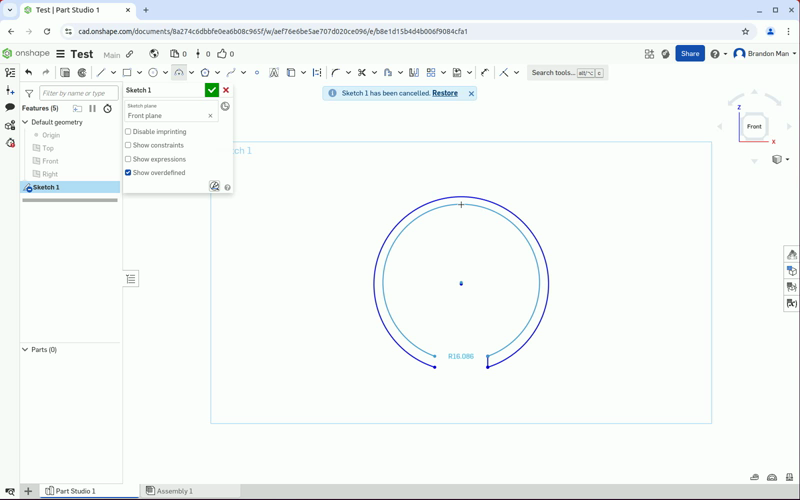
key_up(shift)
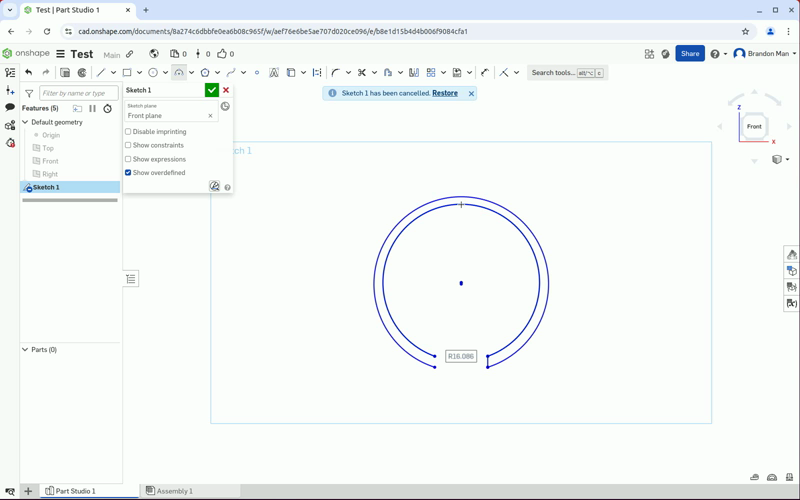
key(esc)
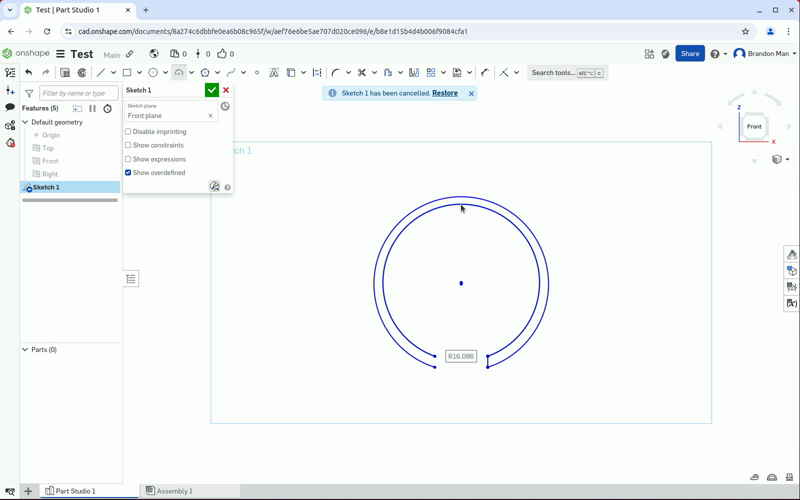
key(l)
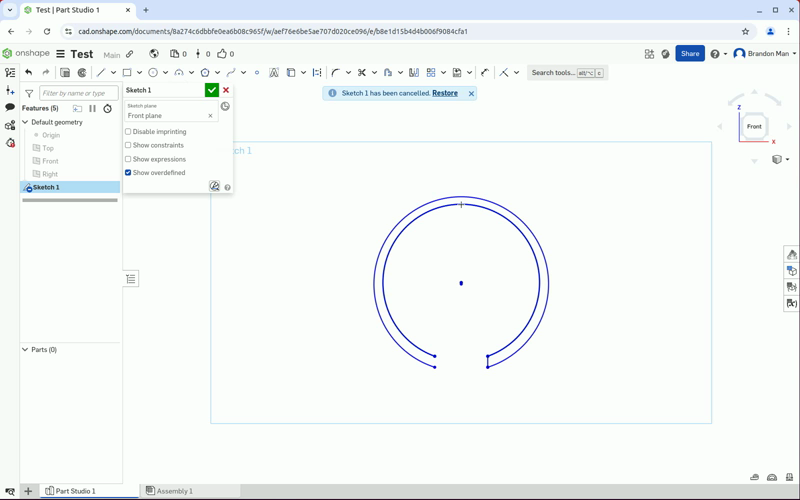
mouse_move(434, 356)
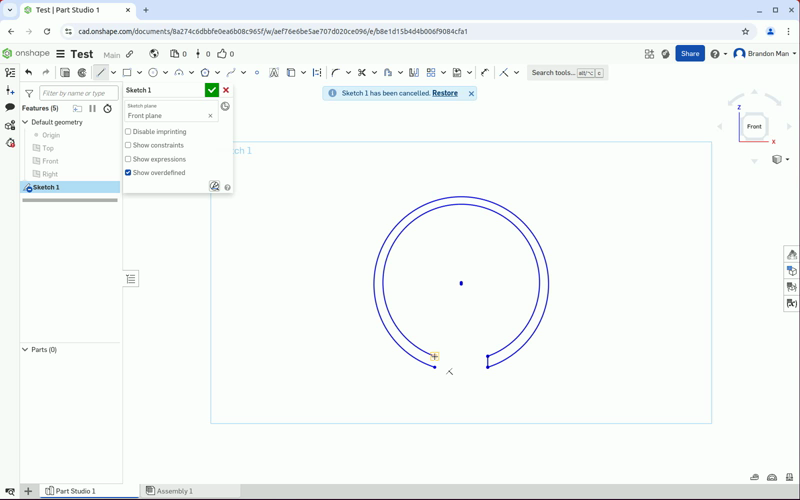
click(434, 356)
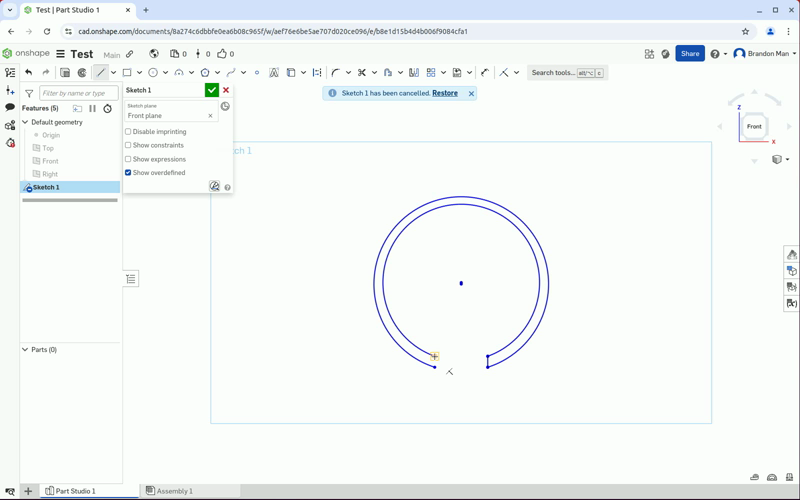
mouse_move(464, 356)
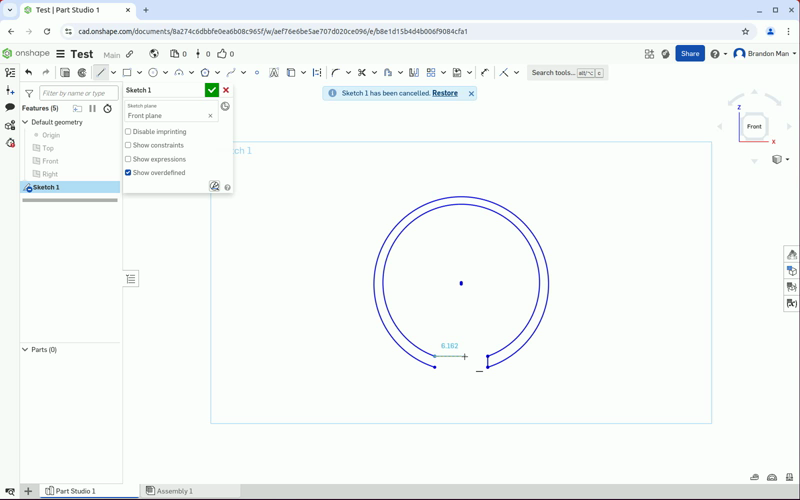
key_down(shift)
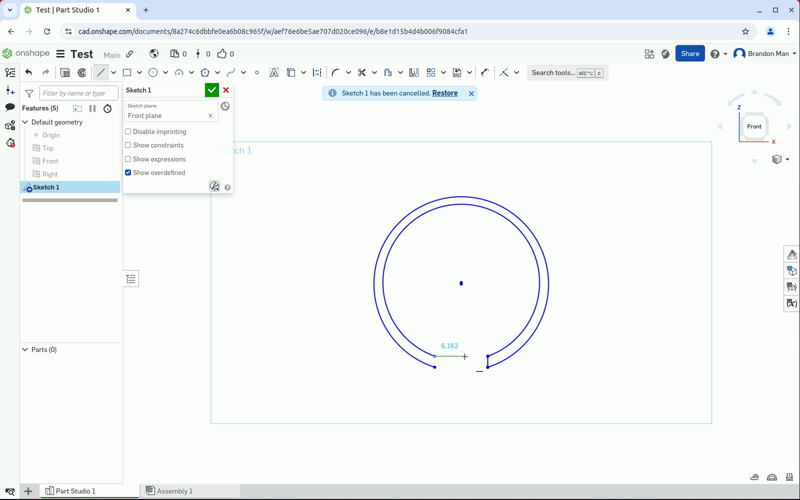
mouse_move(434, 367)
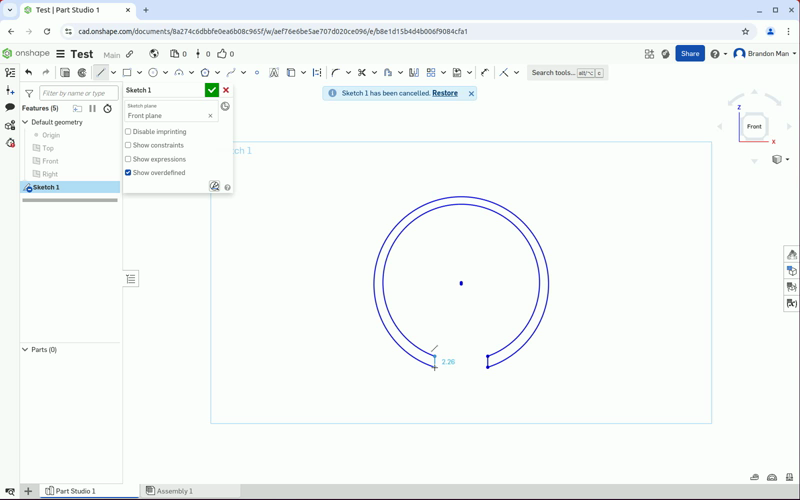
key_up(shift)
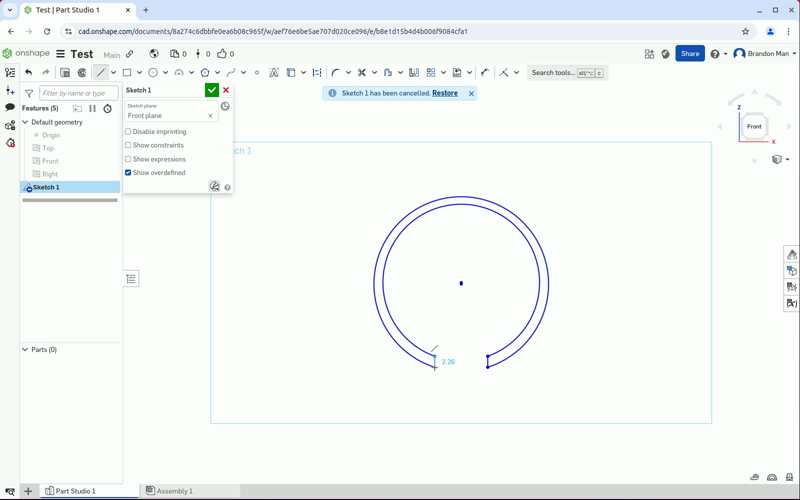
click(434, 367)
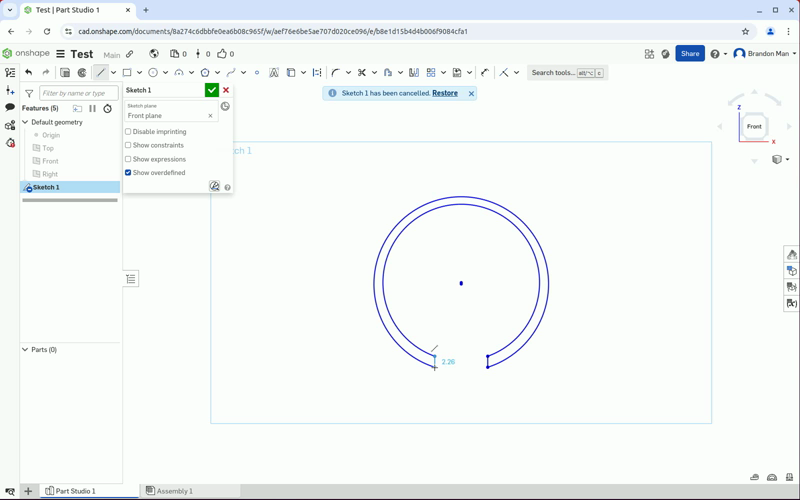
key(esc)
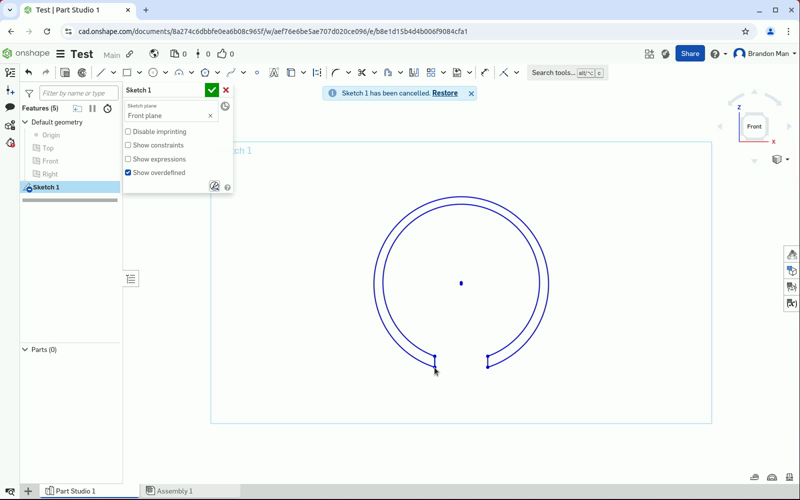
mouse_move(519, 342)
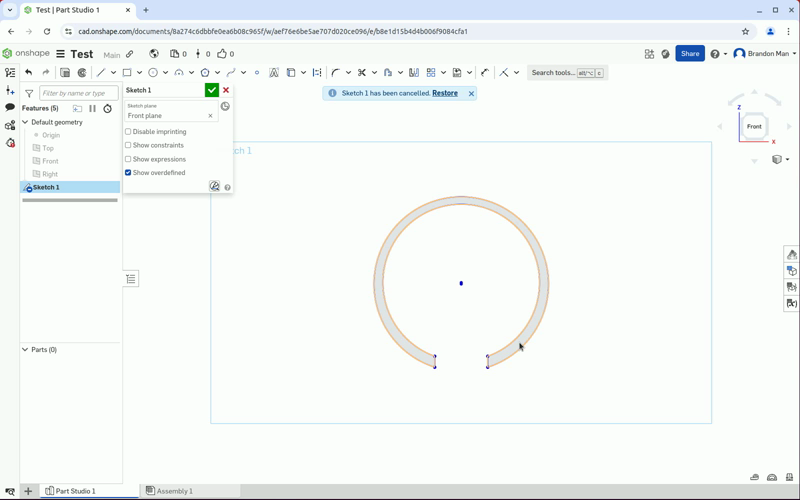
click(519, 342)
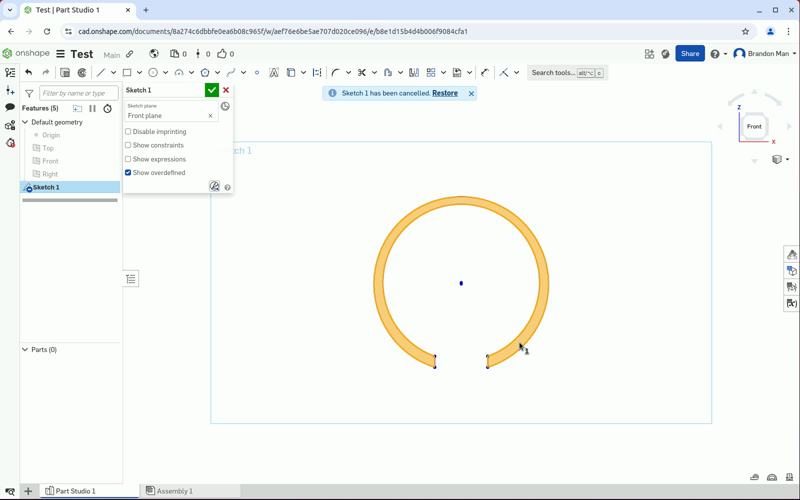
mouse_move(73, 352)
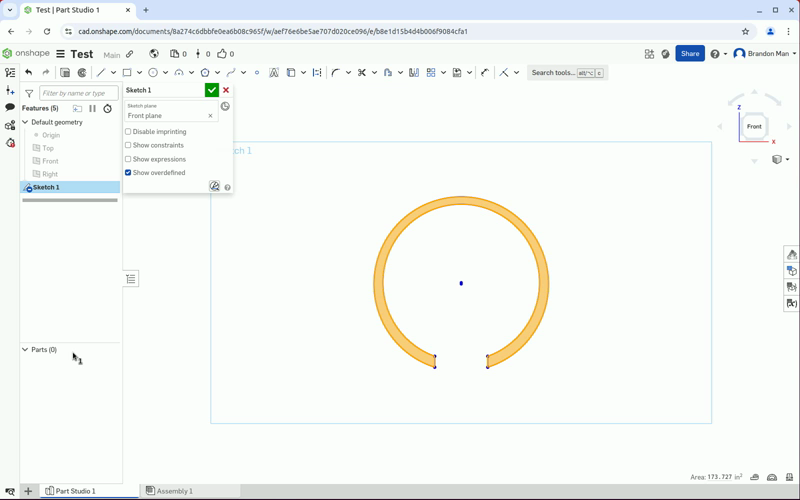
key(shift+y)
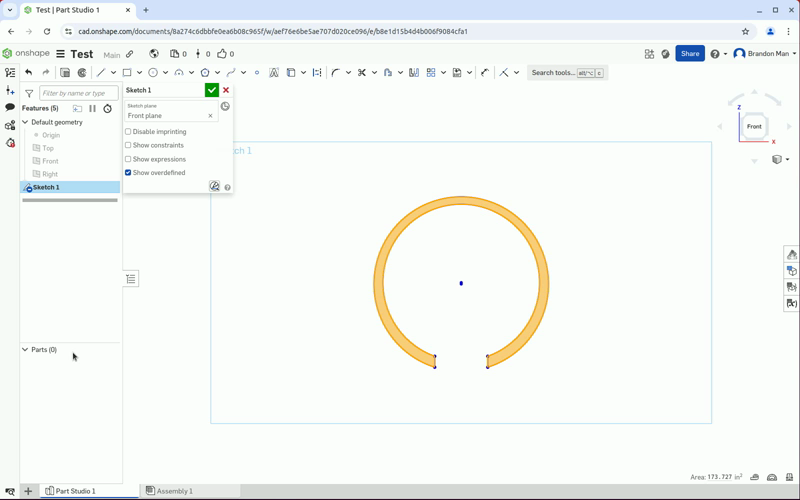
key(shift+e)
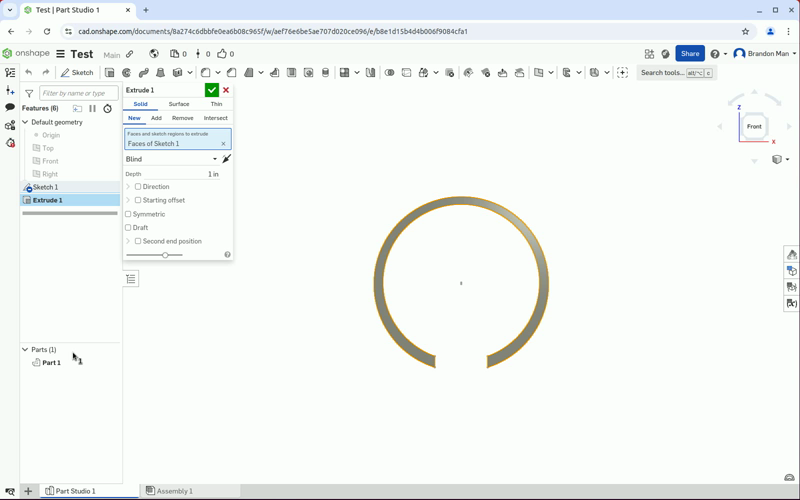
mouse_move(143, 106)
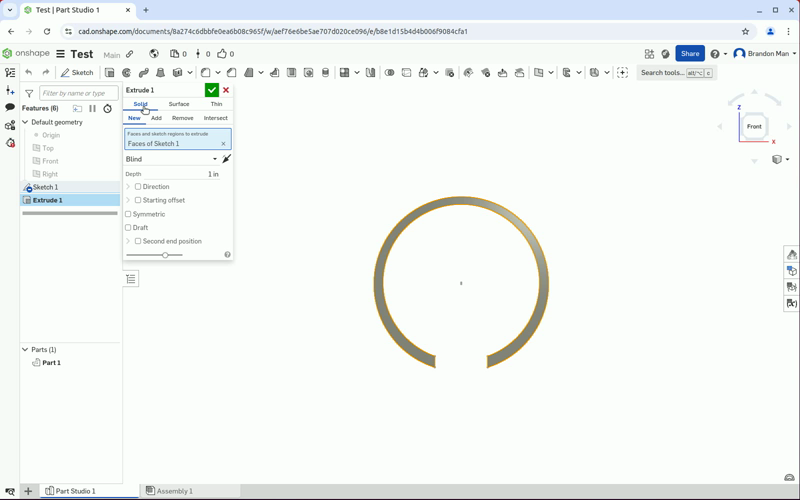
click(143, 106)
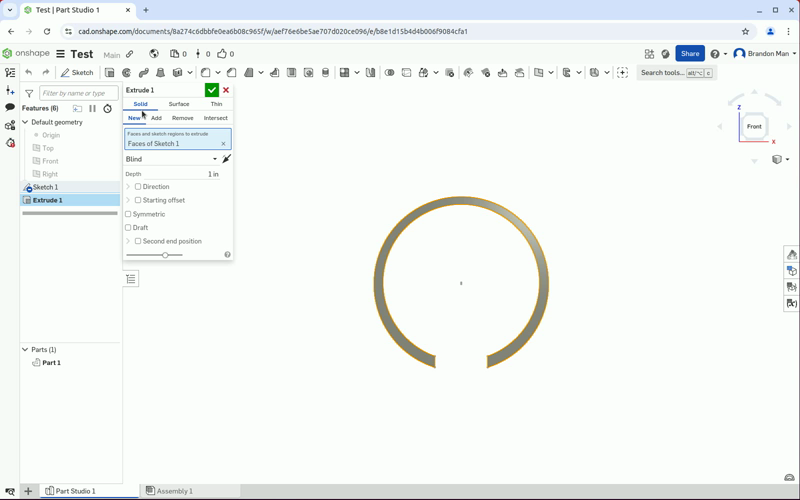
mouse_move(137, 120)
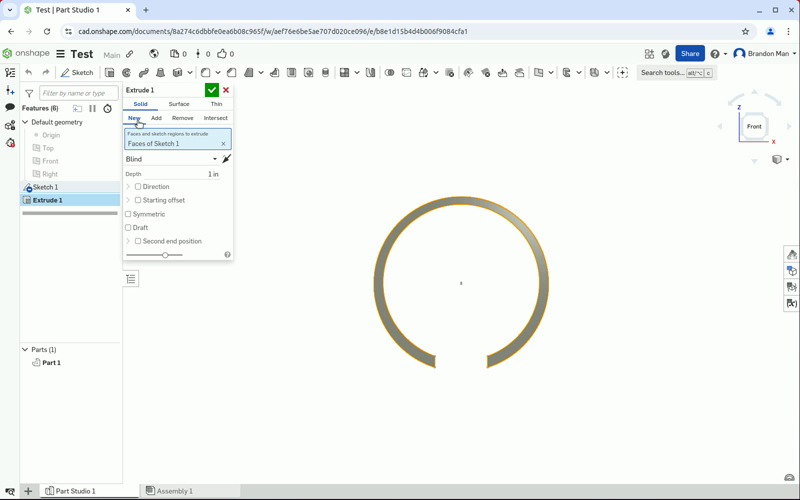
click(137, 120)
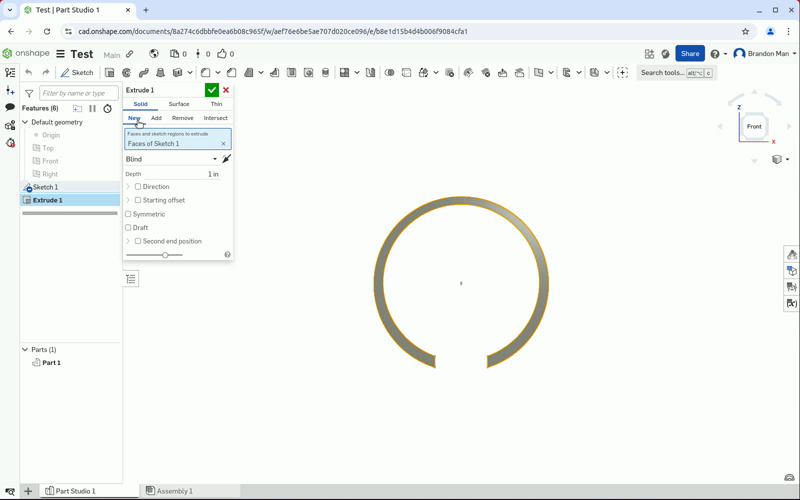
key(tab, 4)
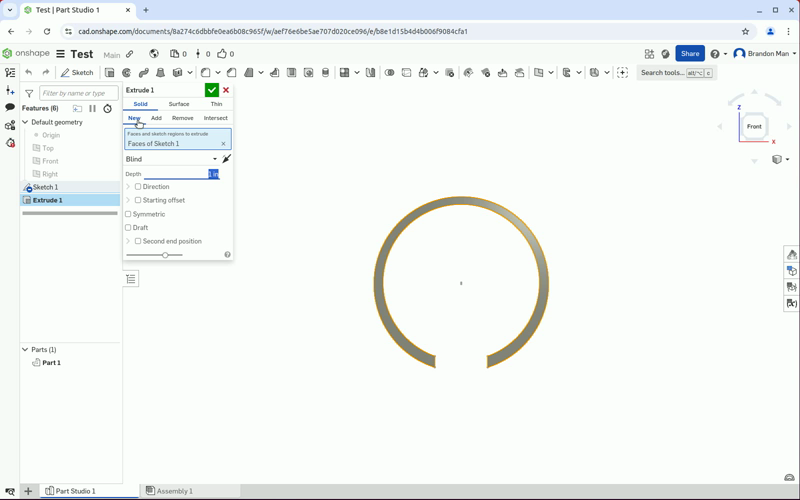
text(9.147)
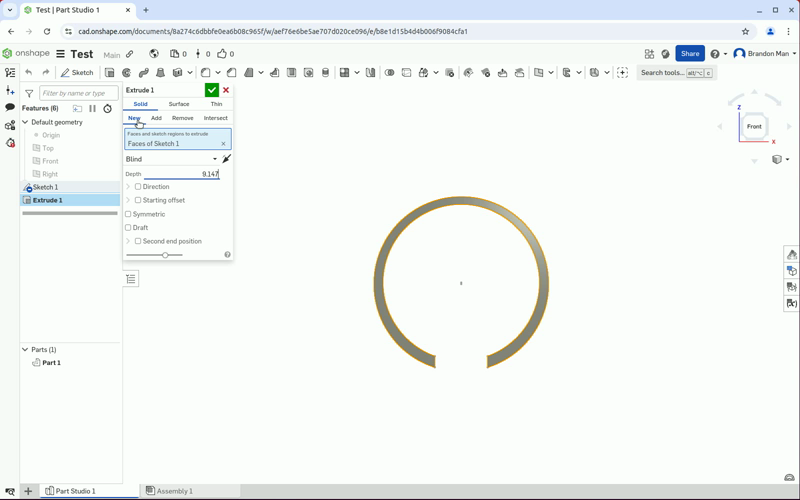
key(enter)
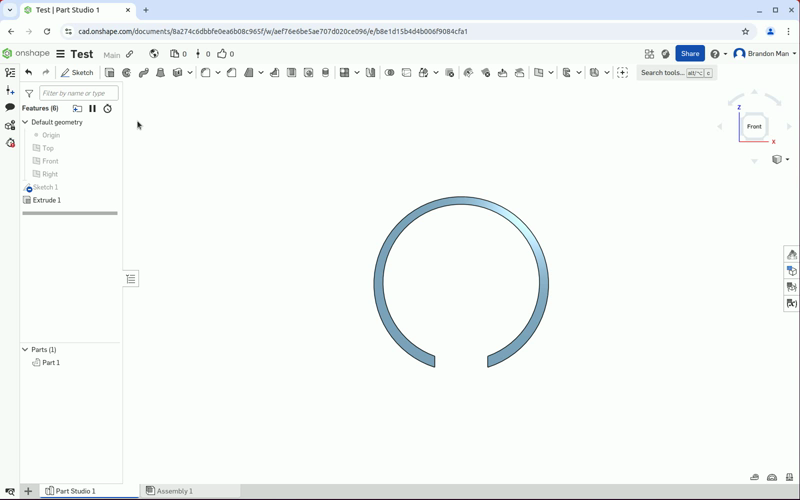
key(shift+h)
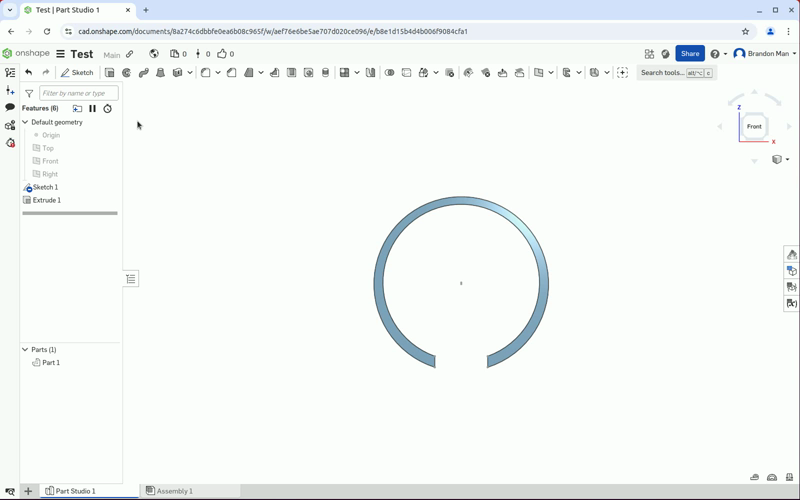
key(shift+h)
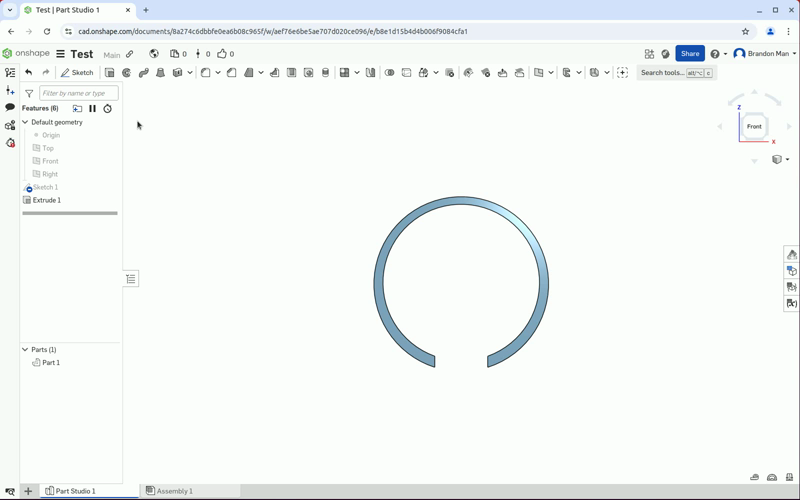
mouse_move(73, 189)
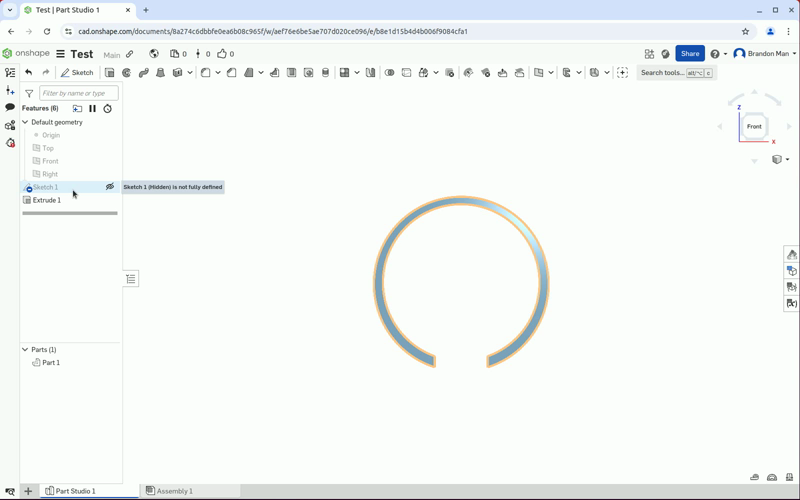
click(73, 189)
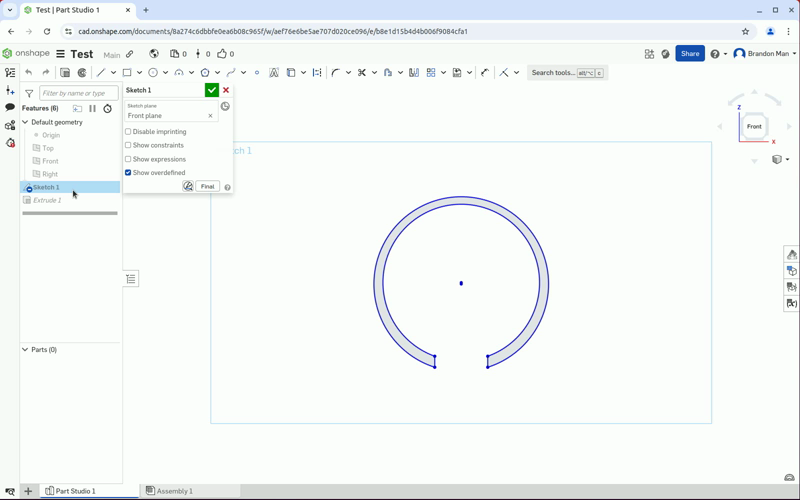
mouse_move(229, 92)
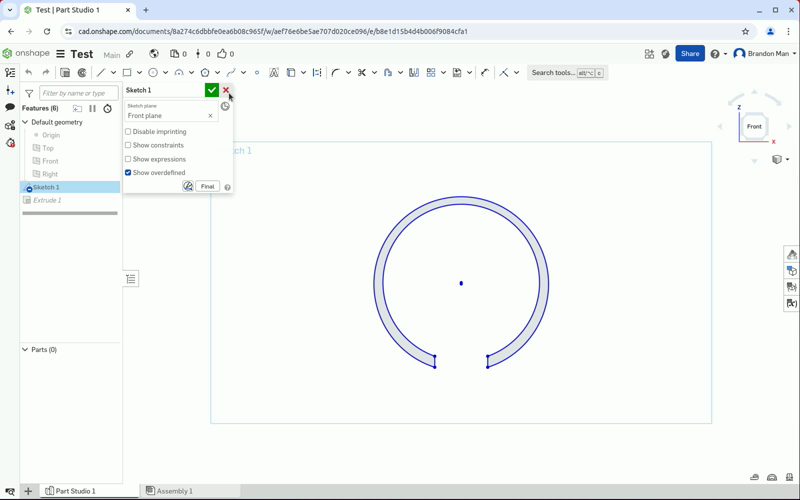
click(229, 92)
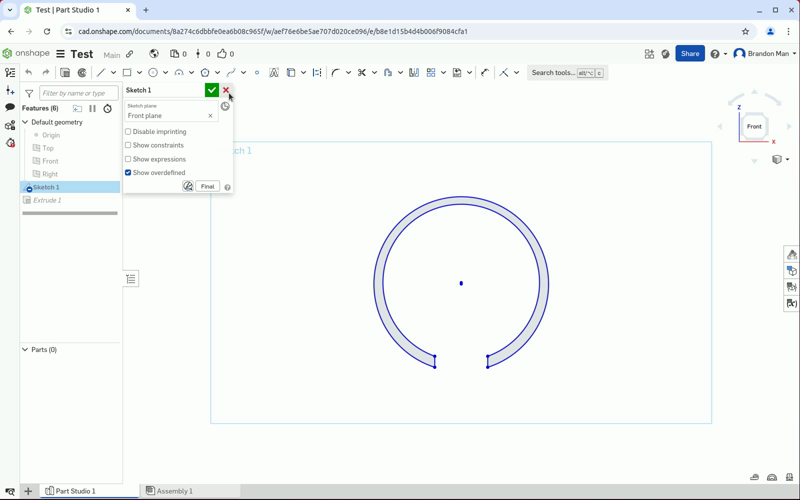
key(shift+s)
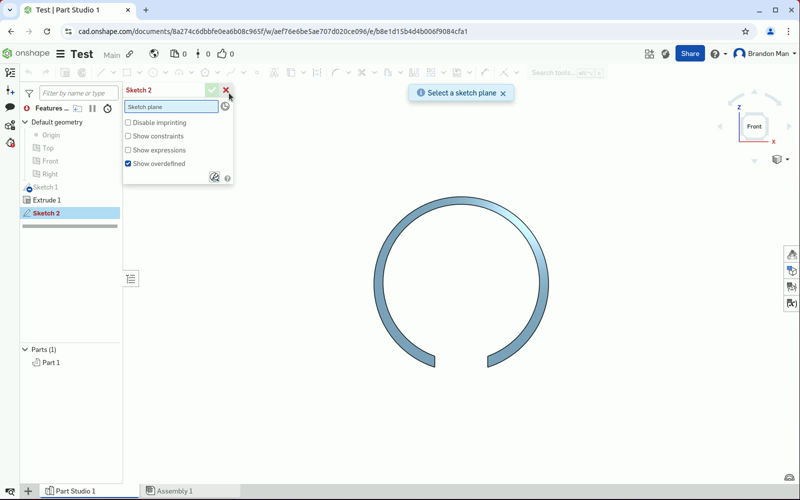
mouse_move(73, 163)
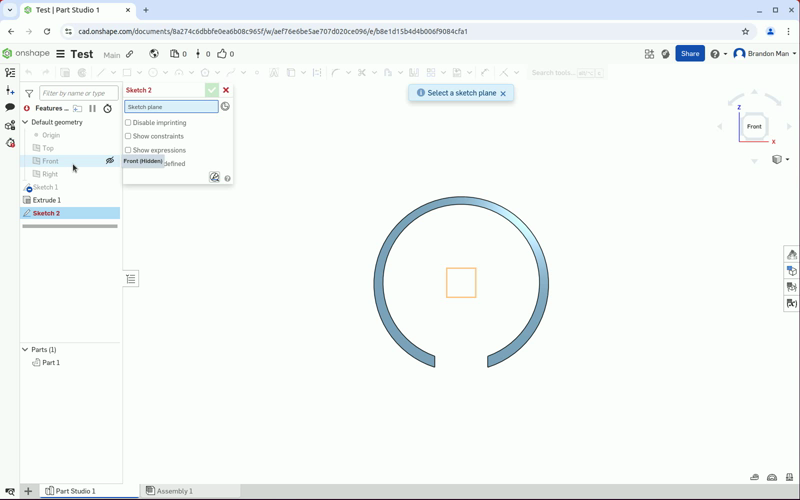
click(73, 163)
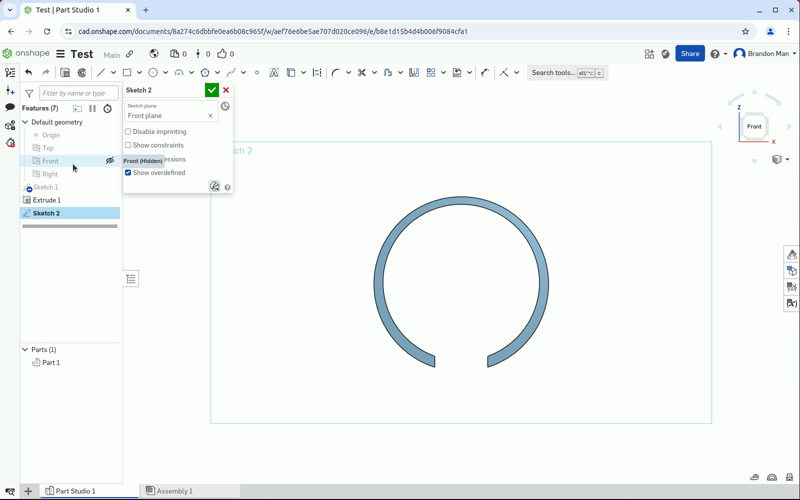
mouse_move(73, 352)
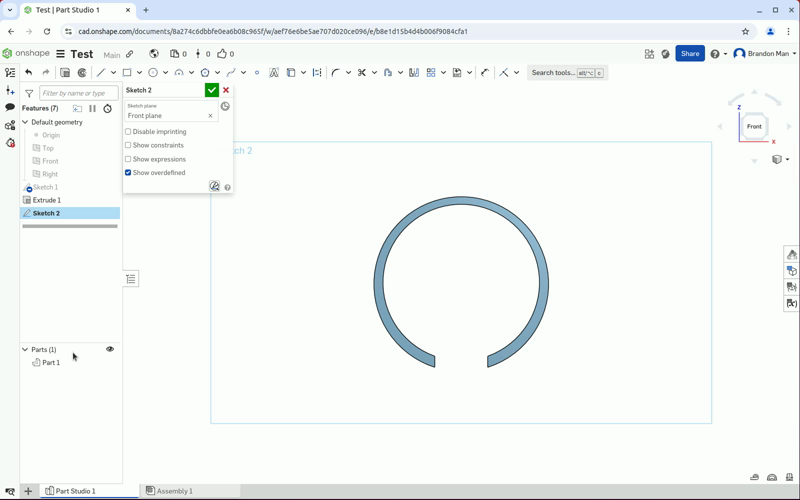
key(y)
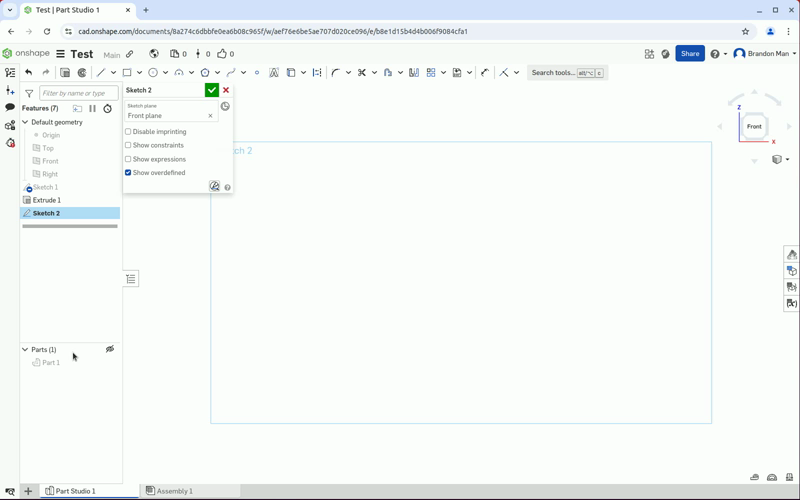
key(l)
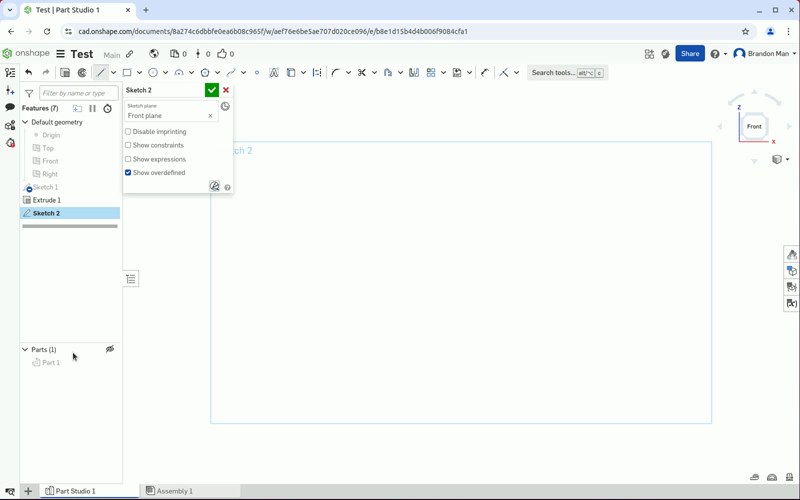
key_down(shift)
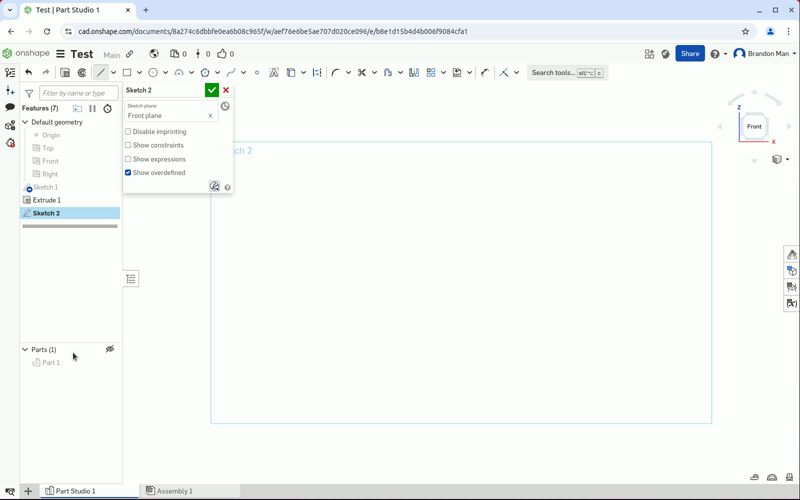
mouse_move(434, 395)
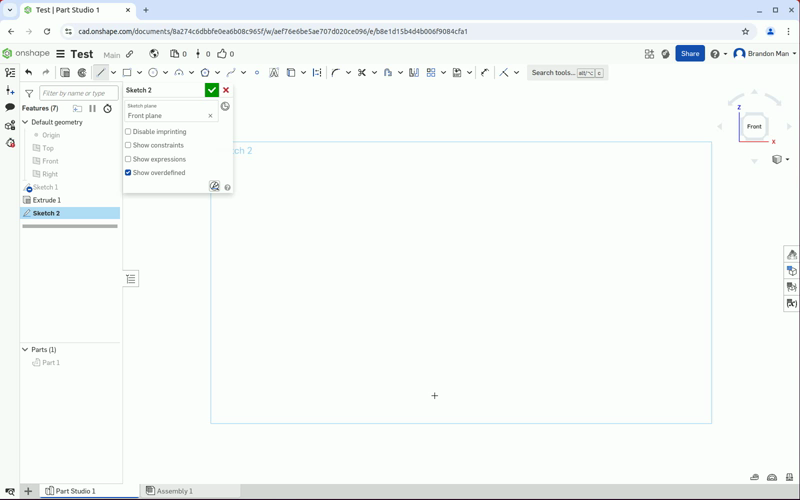
click(434, 395)
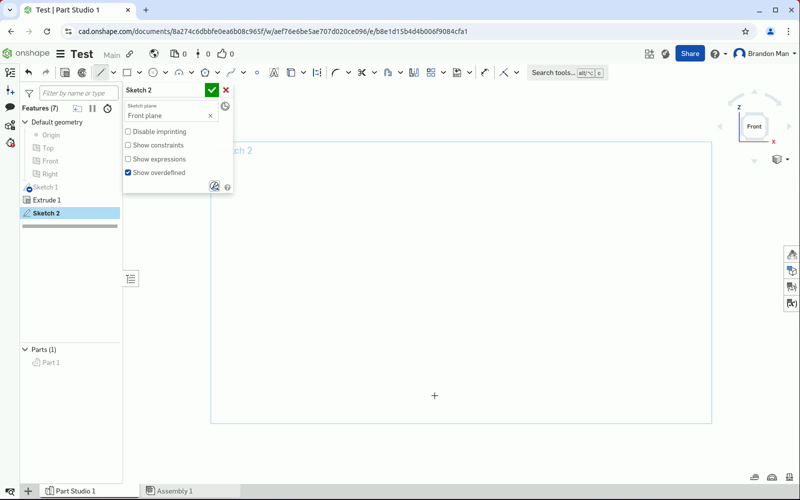
key_up(shift)
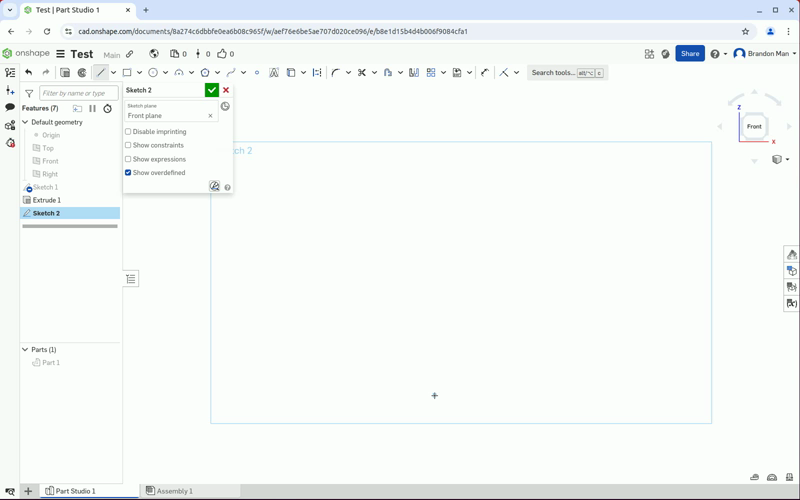
key_down(shift)
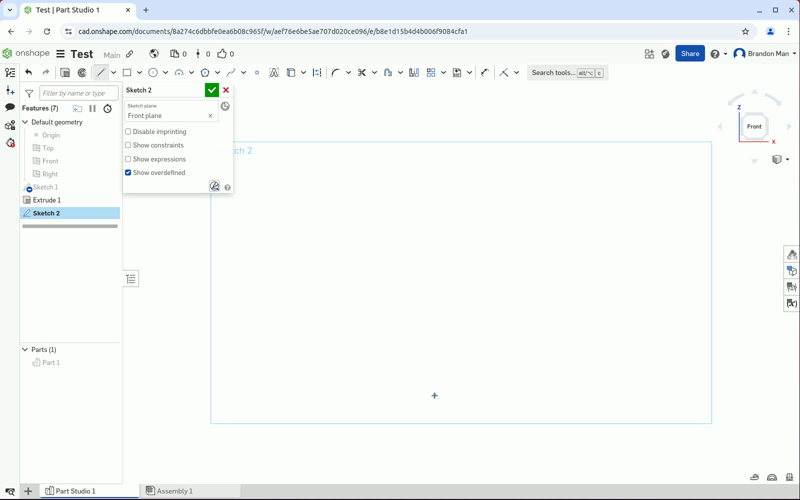
mouse_move(464, 395)
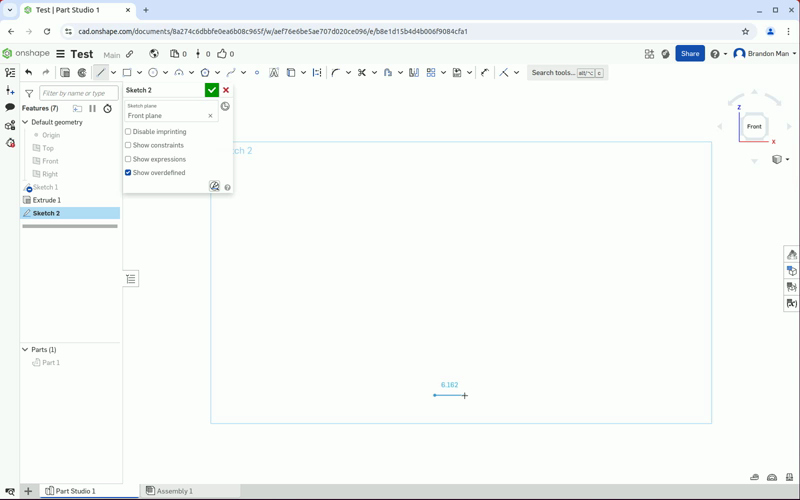
mouse_move(488, 395)
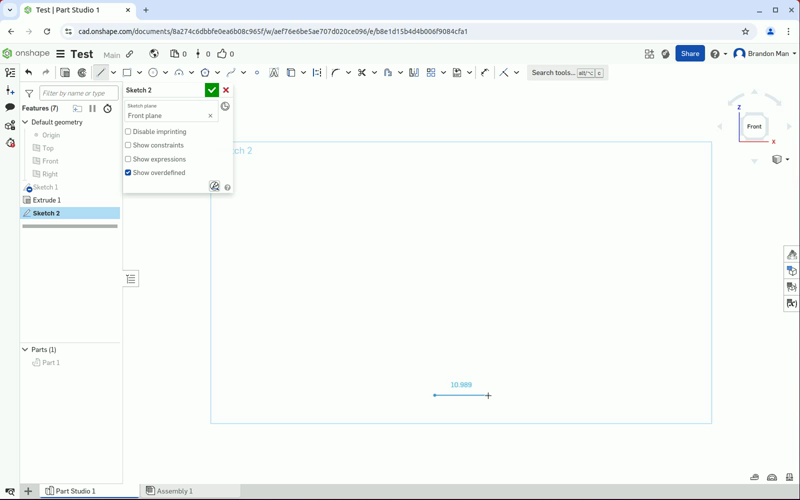
click(488, 395)
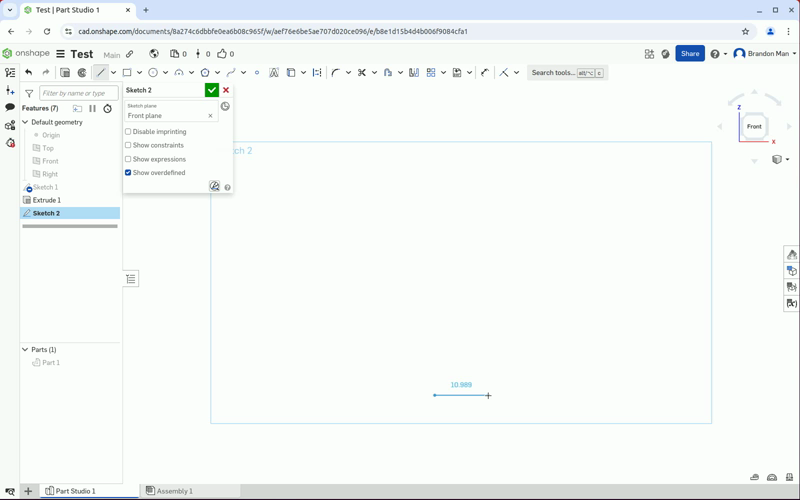
key_up(shift)
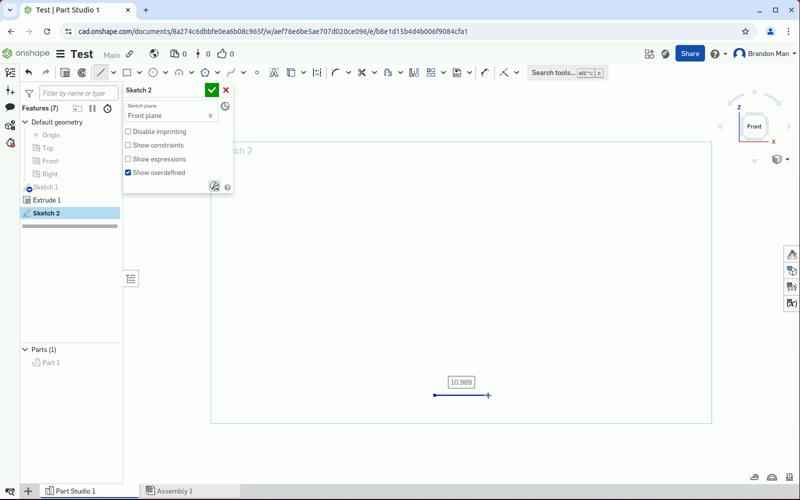
key_down(shift)
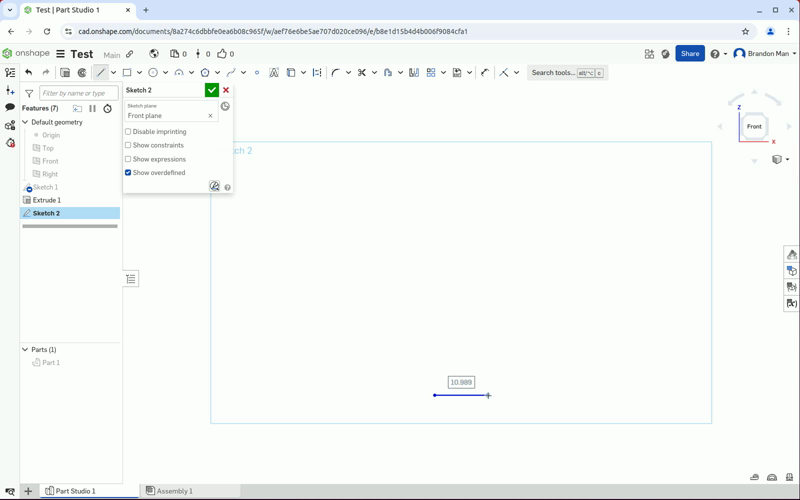
mouse_move(518, 395)
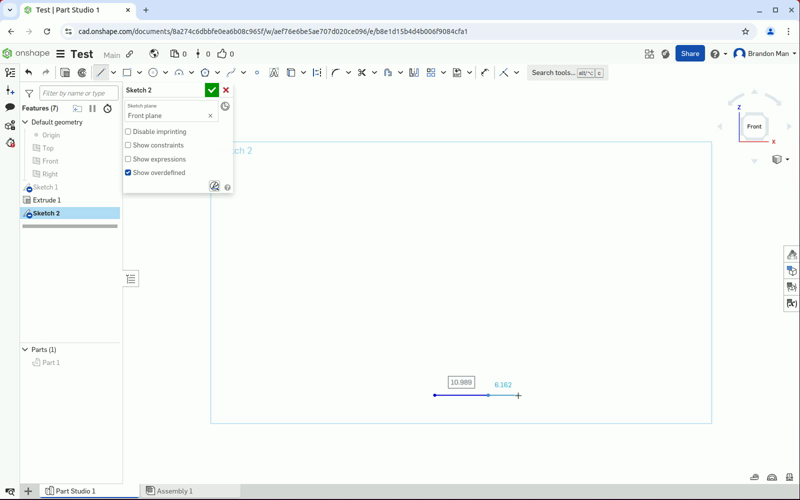
mouse_move(488, 367)
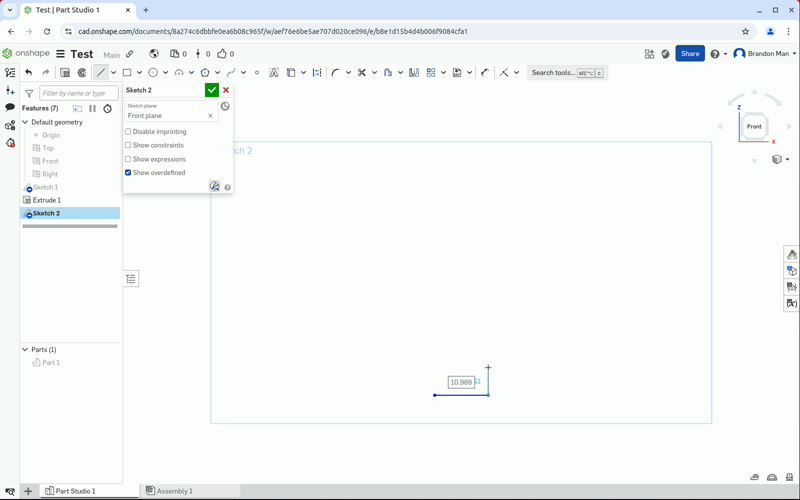
click(488, 367)
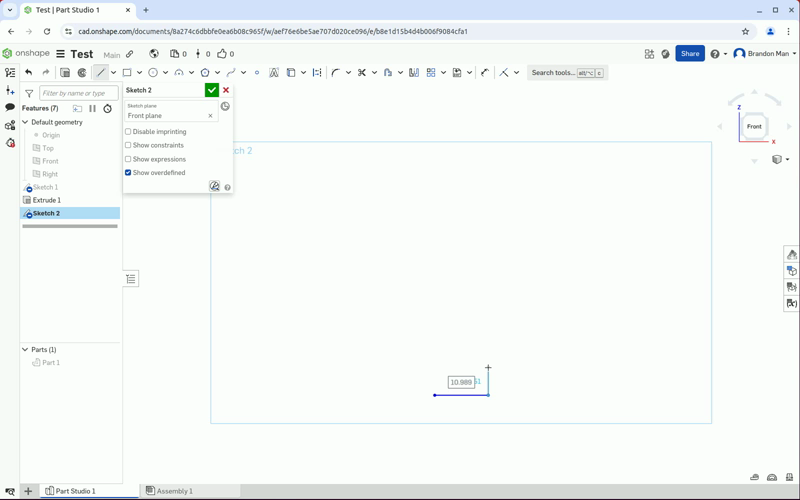
key_up(shift)
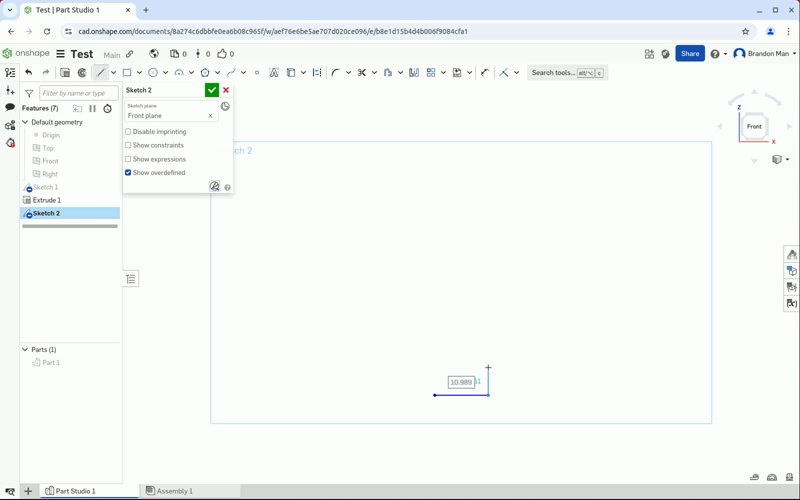
key_down(shift)
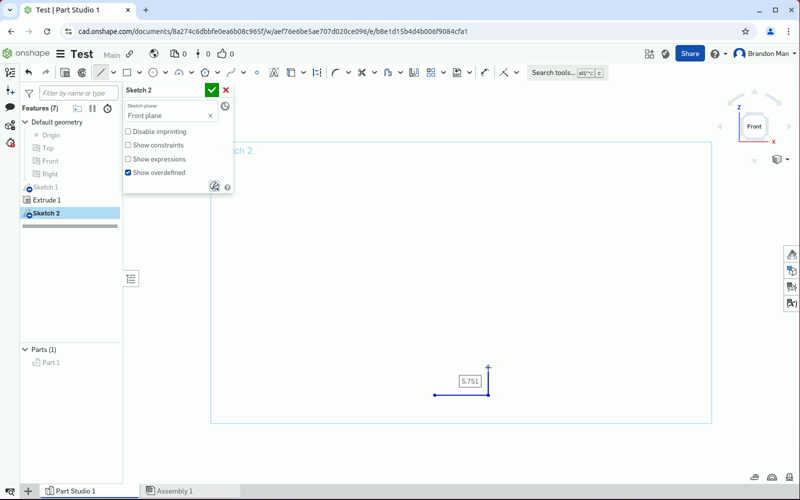
mouse_move(518, 367)
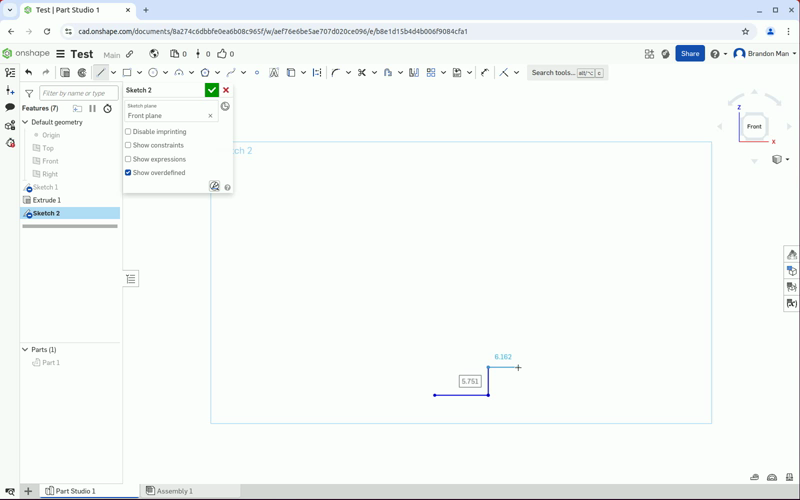
mouse_move(488, 356)
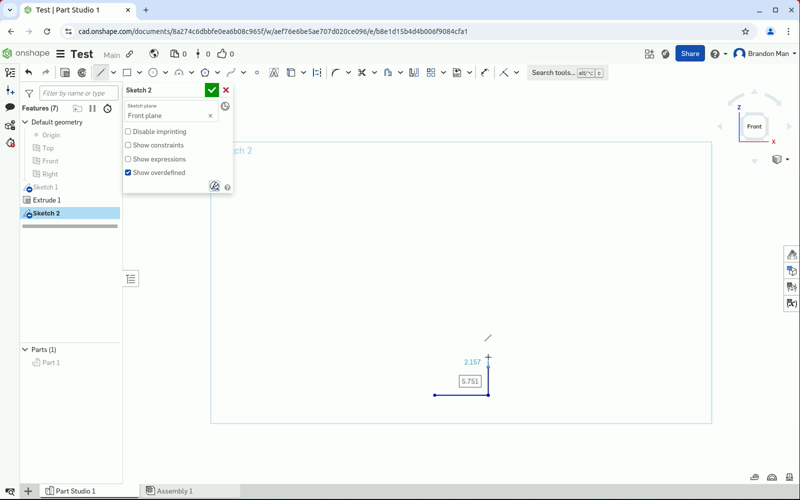
click(488, 356)
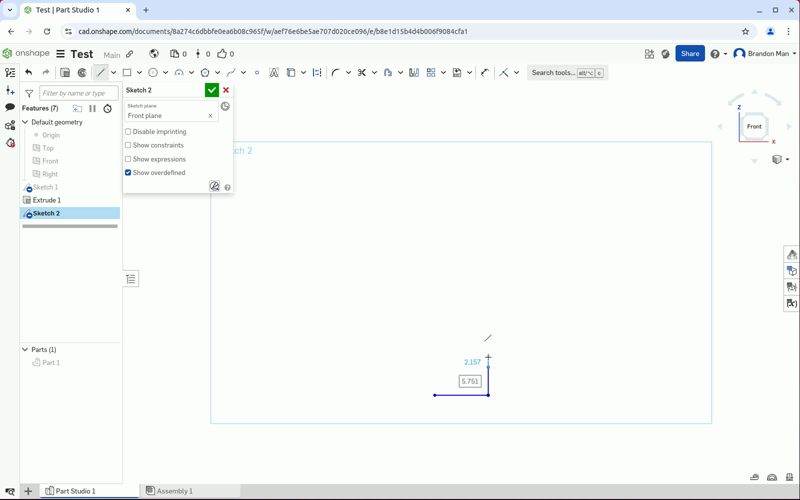
key_up(shift)
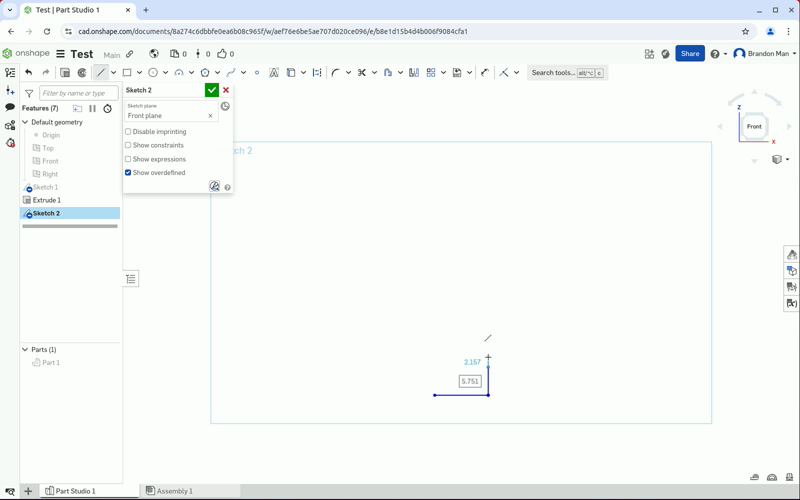
key_down(shift)
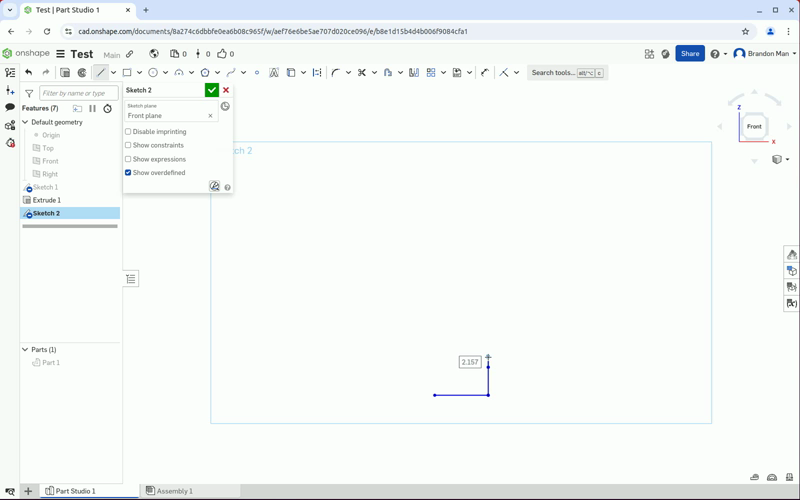
mouse_move(518, 356)
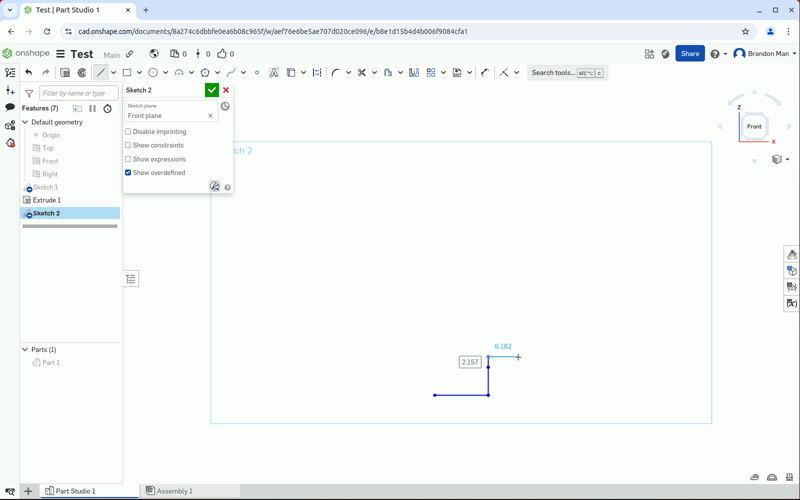
mouse_move(476, 347)
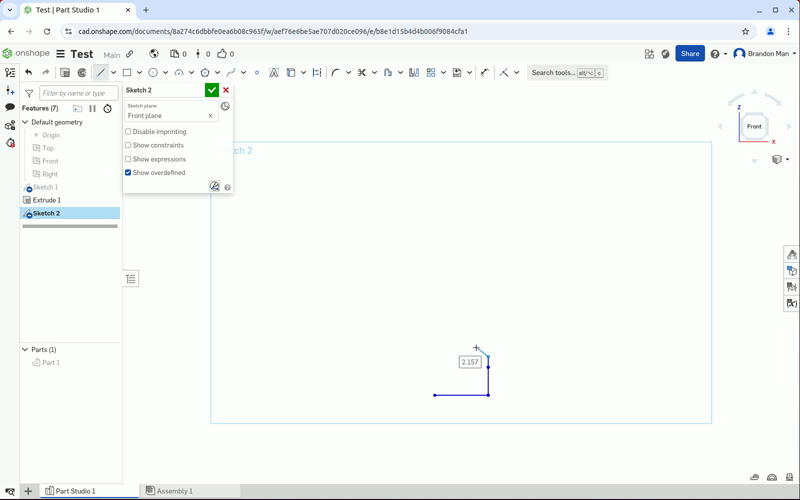
click(476, 347)
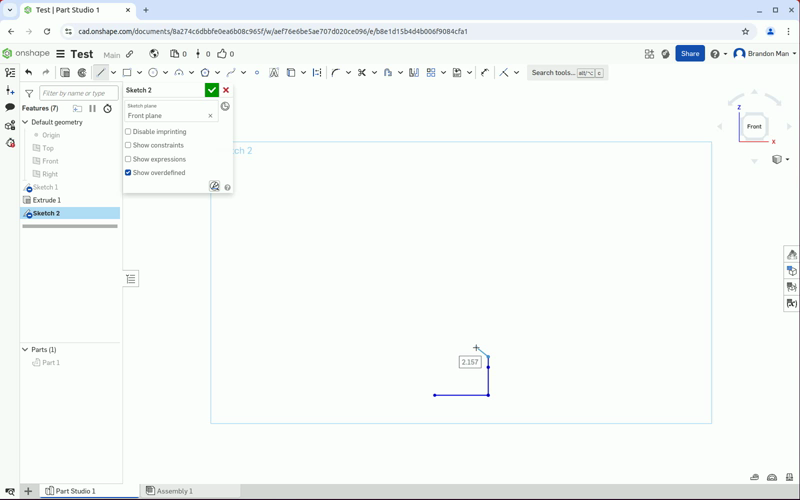
key_up(shift)
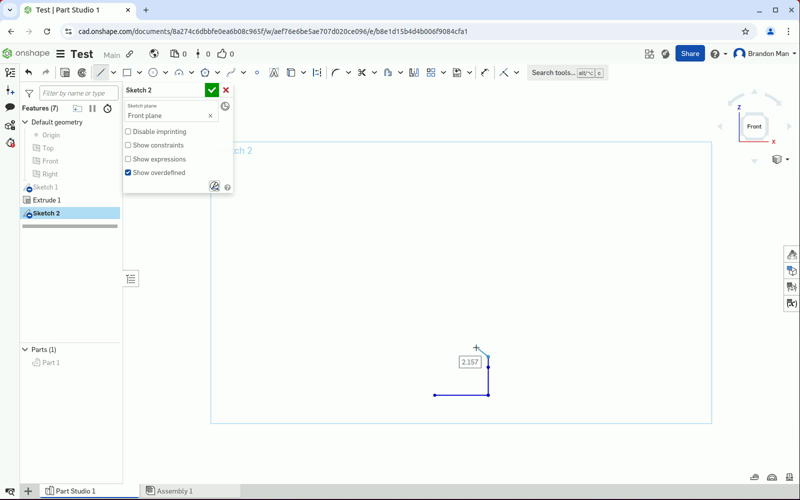
key_down(shift)
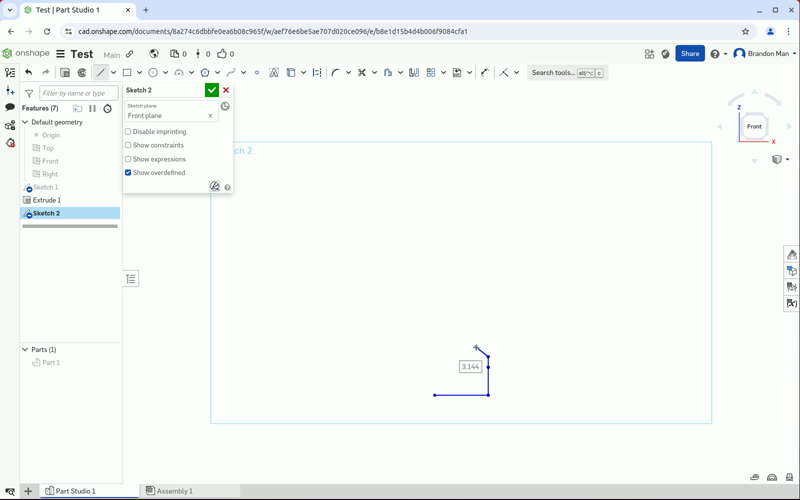
mouse_move(506, 347)
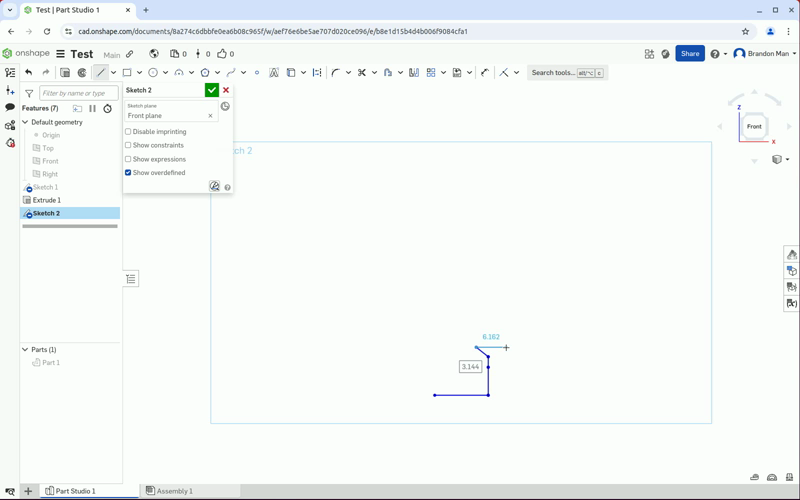
mouse_move(445, 347)
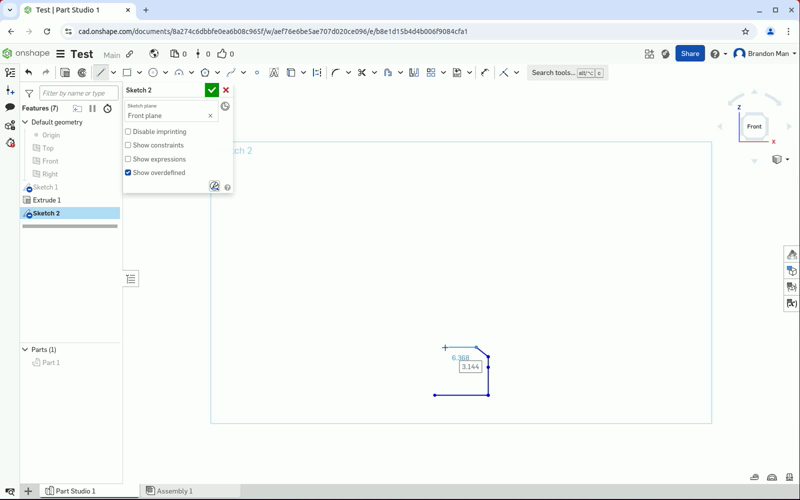
click(445, 347)
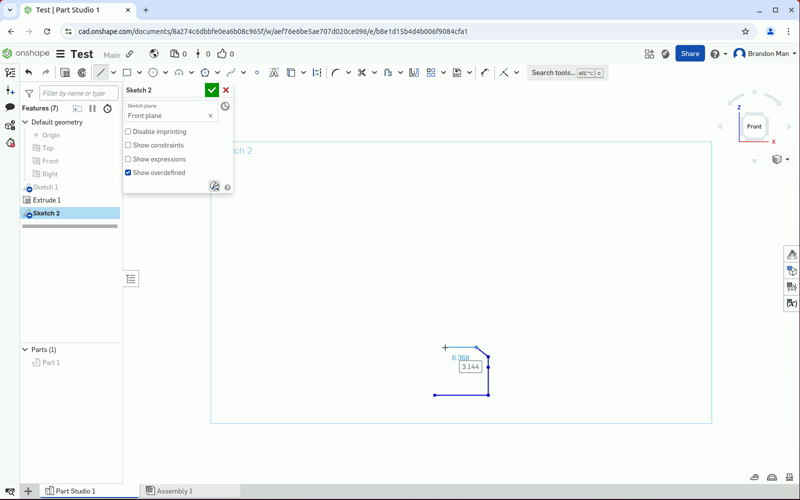
key_up(shift)
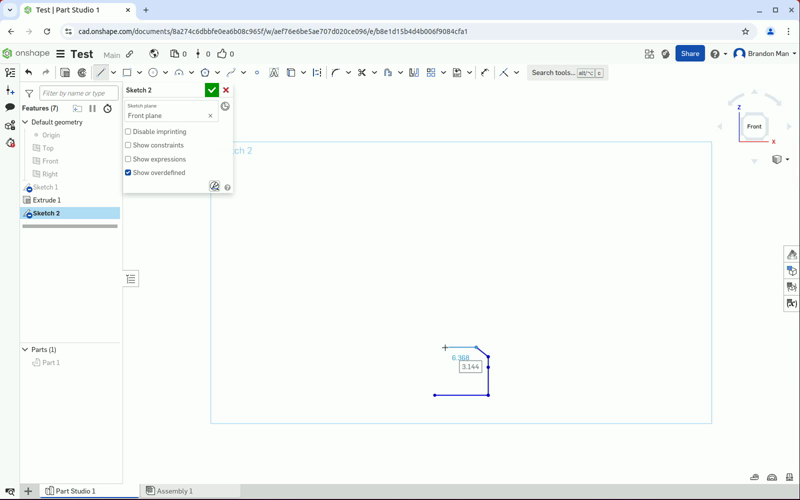
key_down(shift)
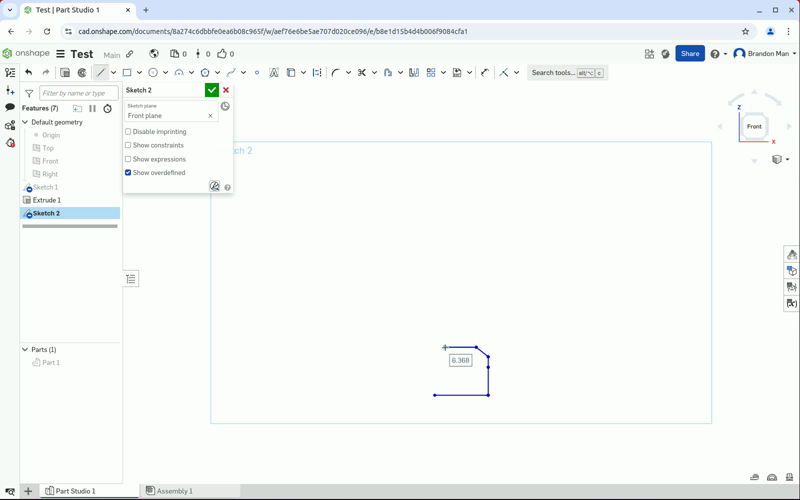
mouse_move(475, 347)
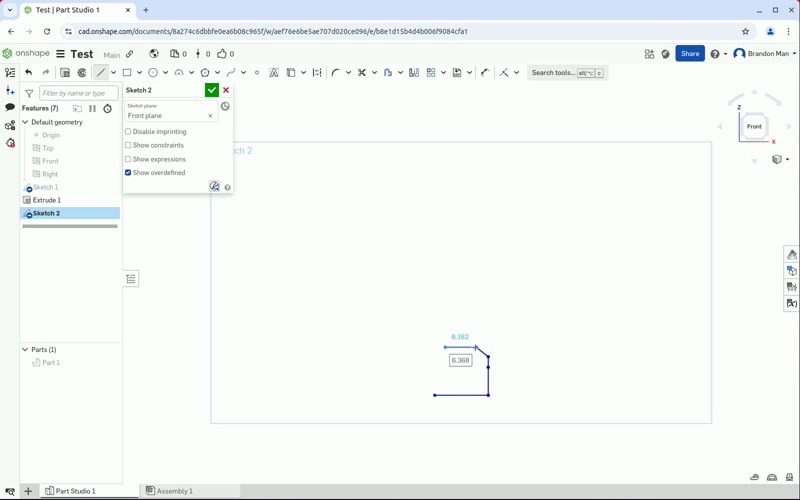
mouse_move(434, 356)
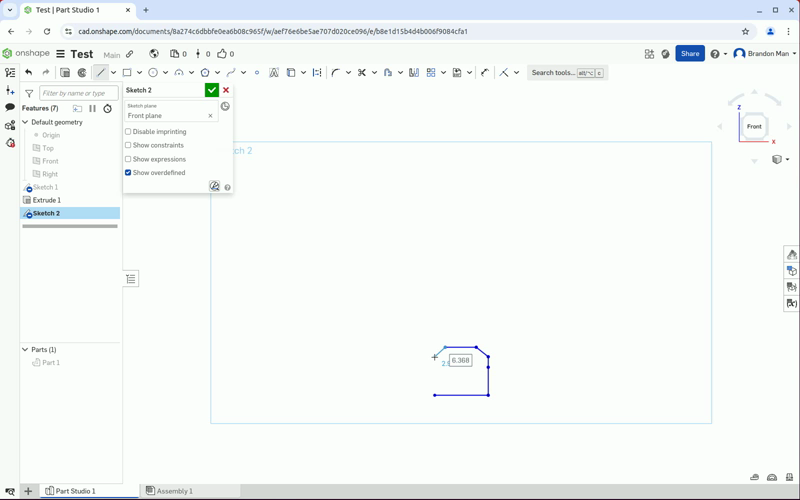
click(434, 356)
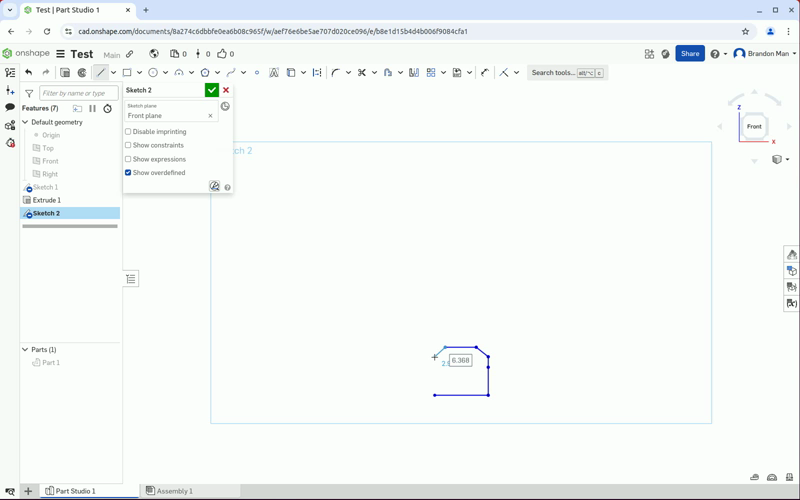
key_up(shift)
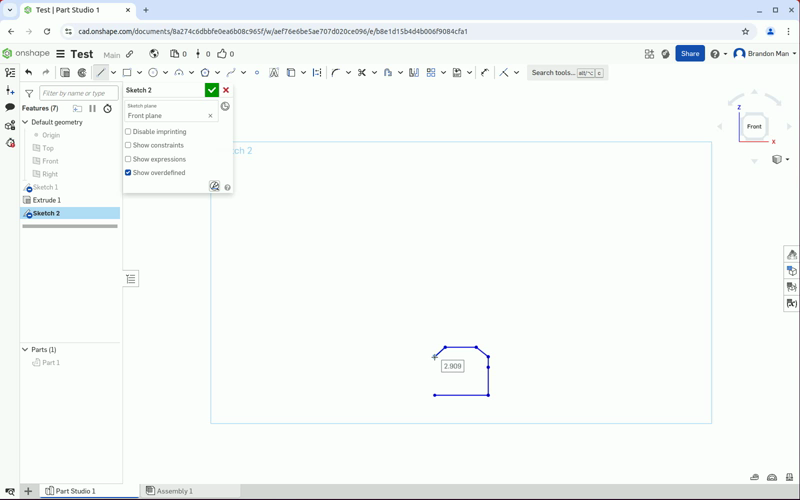
key_down(shift)
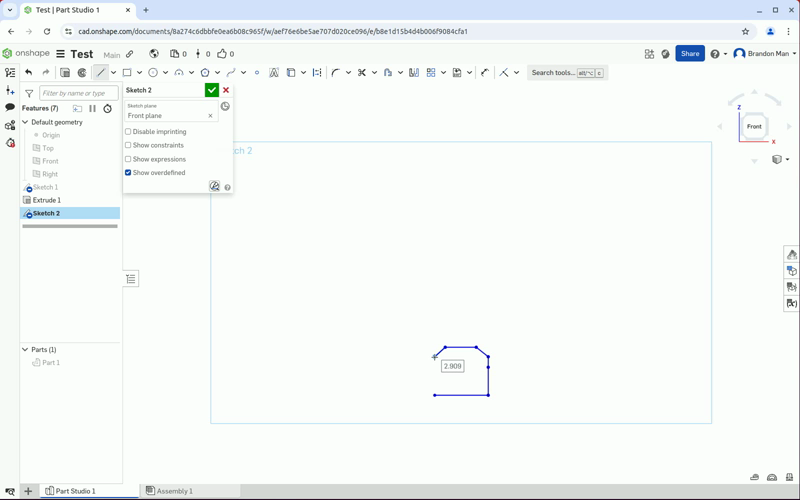
mouse_move(464, 356)
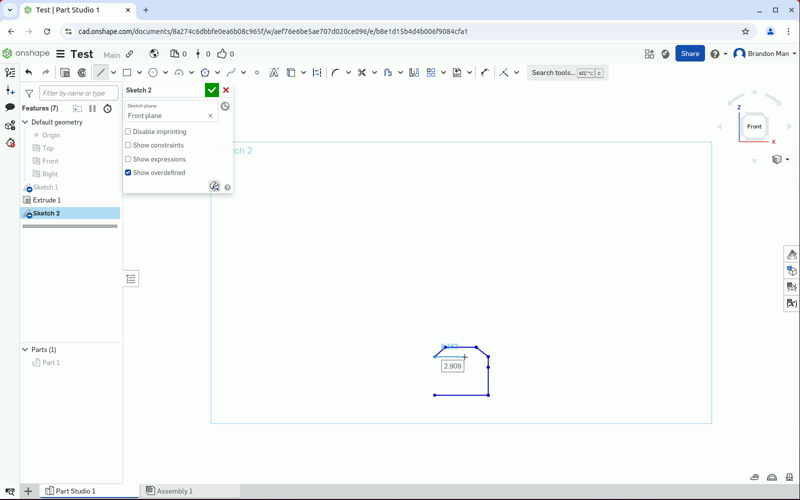
mouse_move(434, 367)
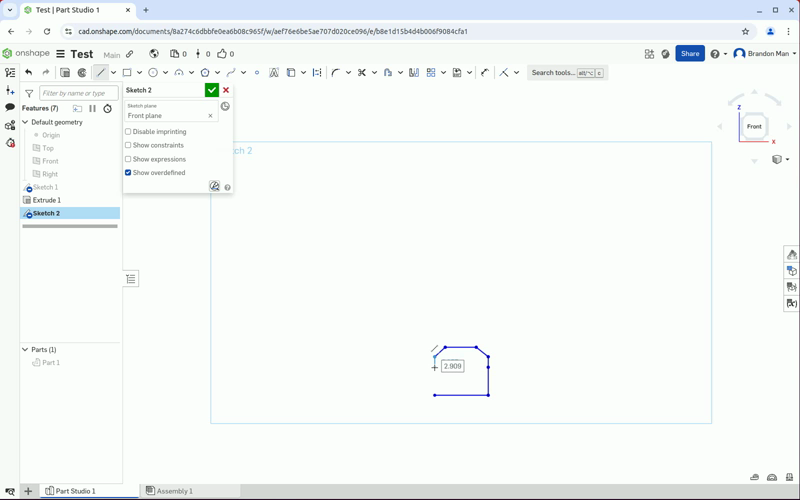
click(434, 367)
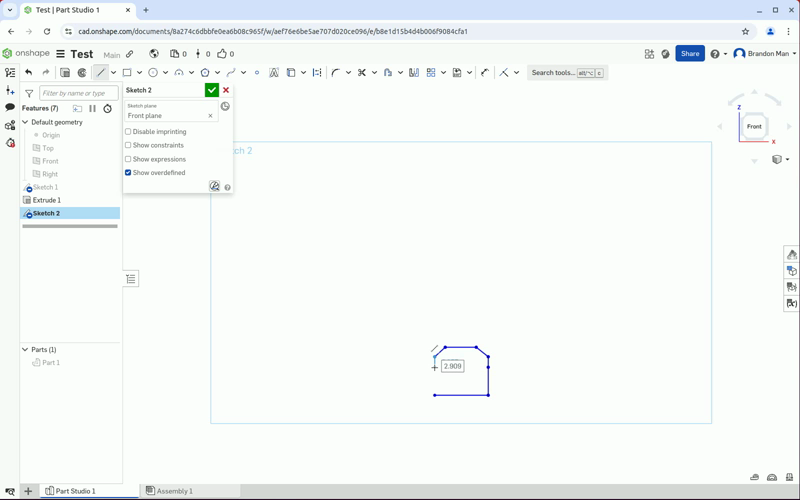
key_up(shift)
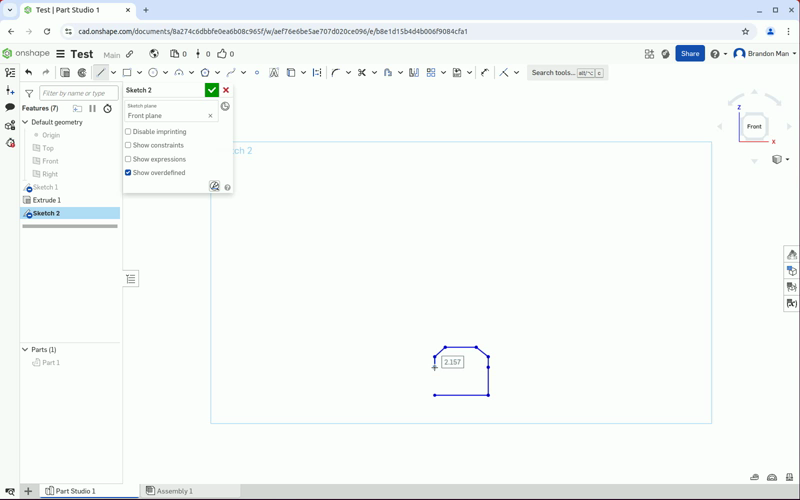
mouse_move(464, 367)
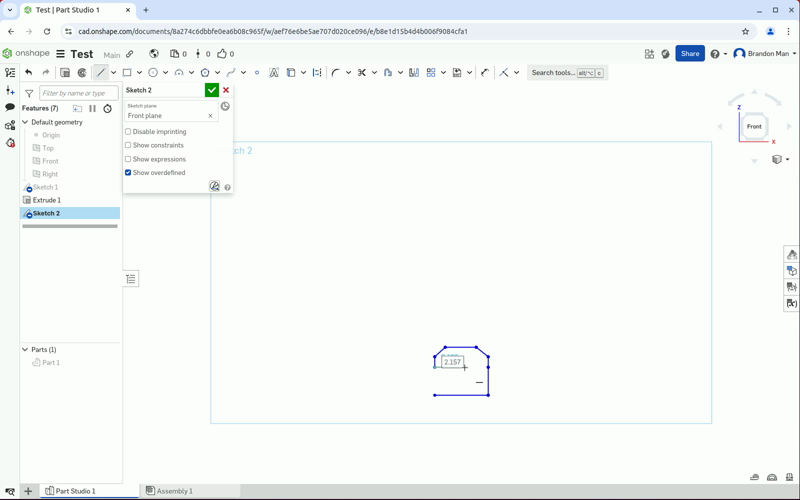
key_down(shift)
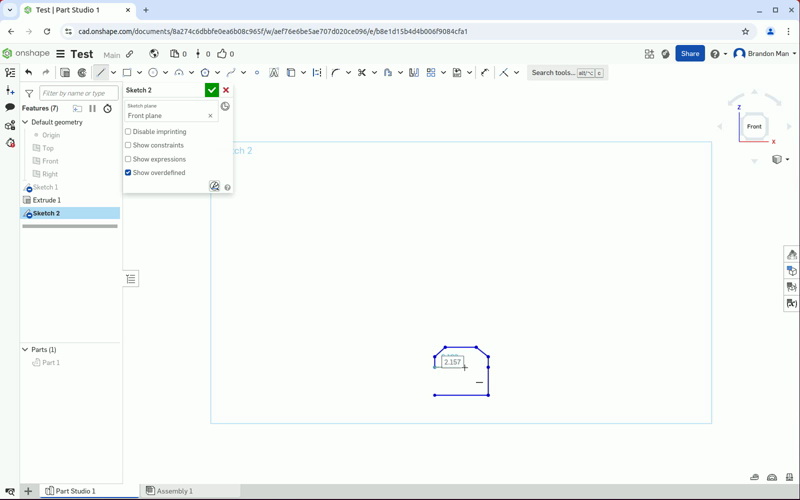
mouse_move(434, 395)
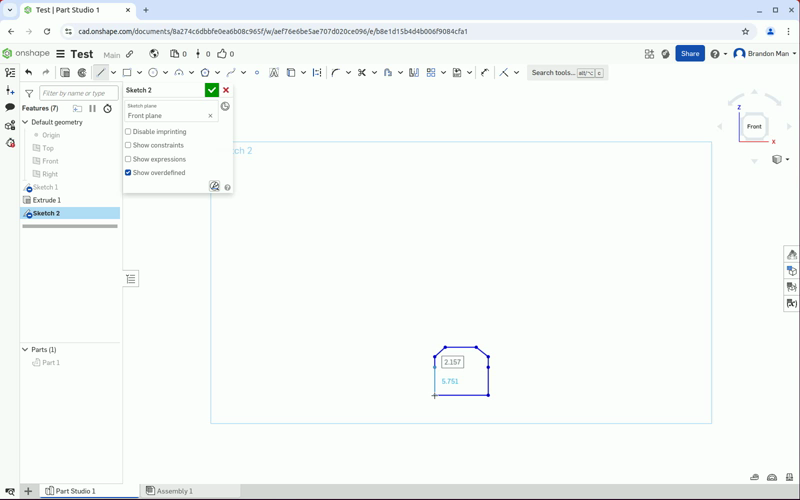
key_up(shift)
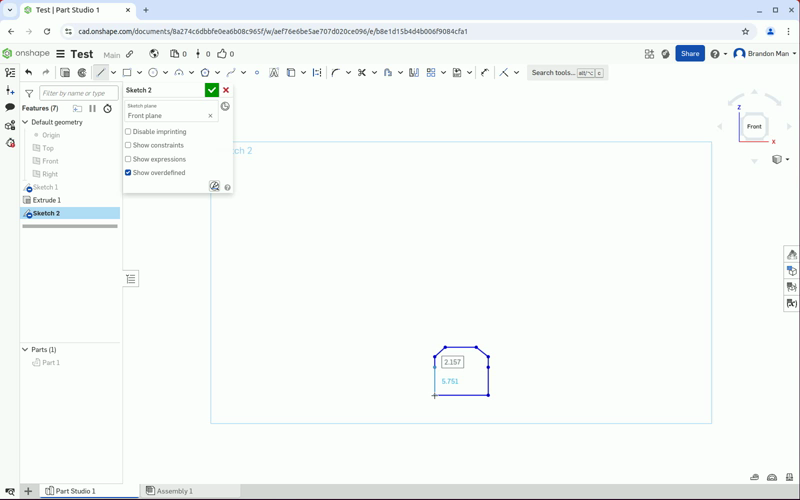
click(434, 395)
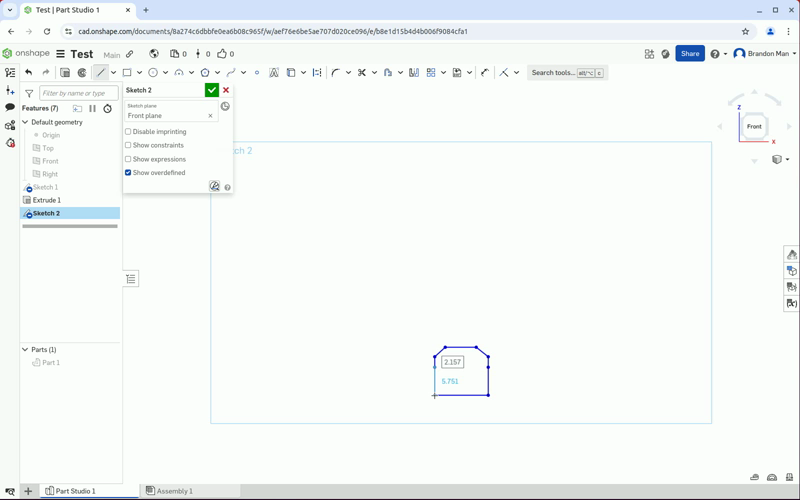
key(esc)
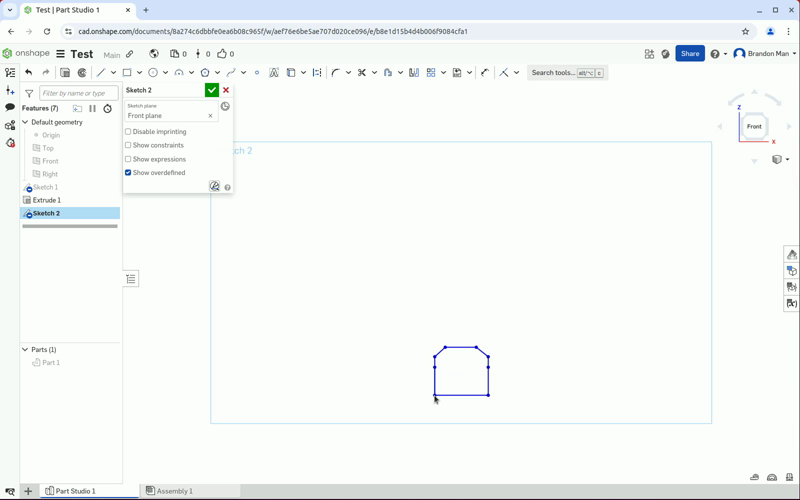
mouse_move(474, 357)
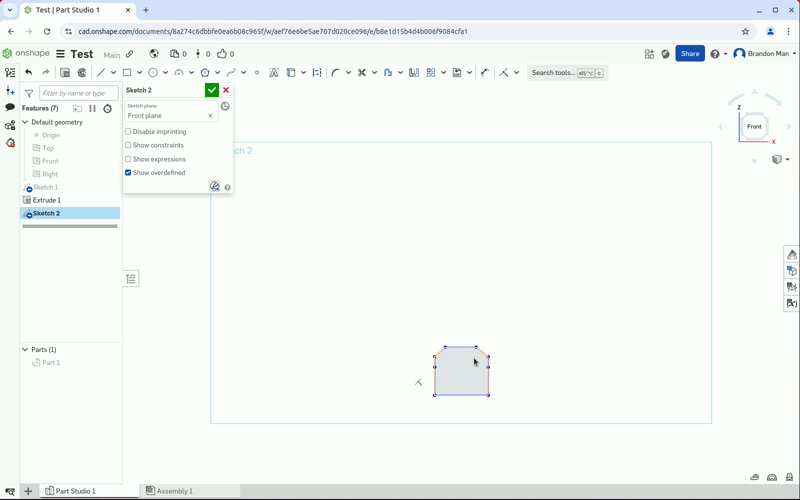
click(474, 357)
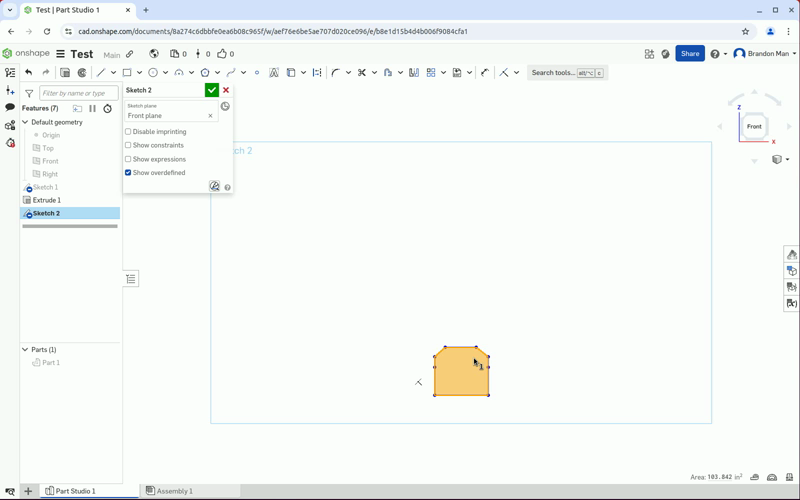
mouse_move(73, 352)
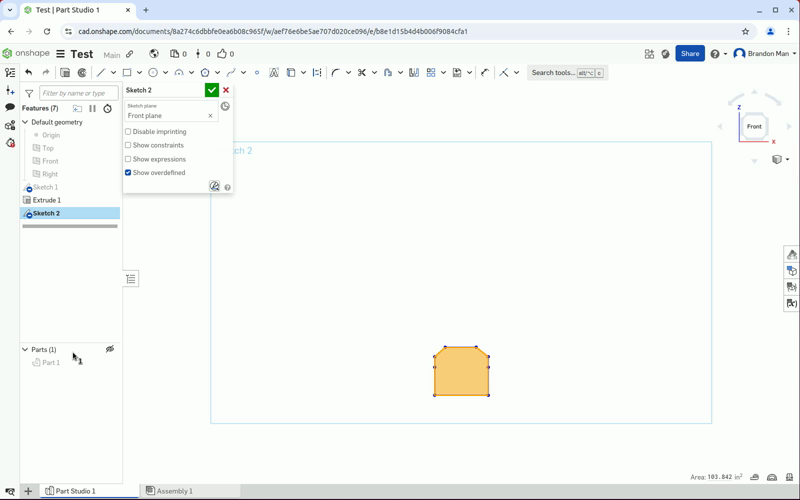
key(shift+y)
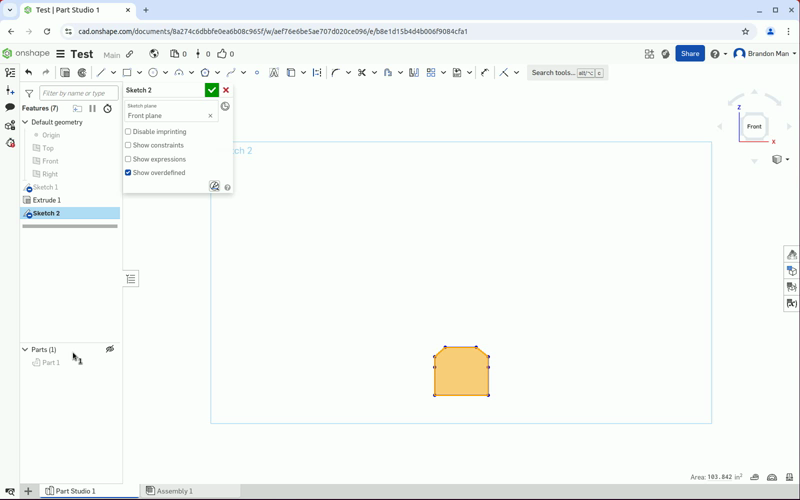
key(shift+e)
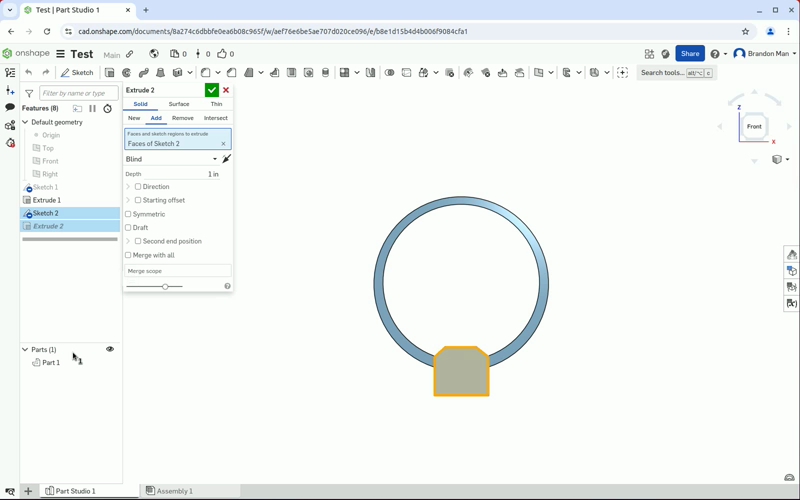
mouse_move(143, 106)
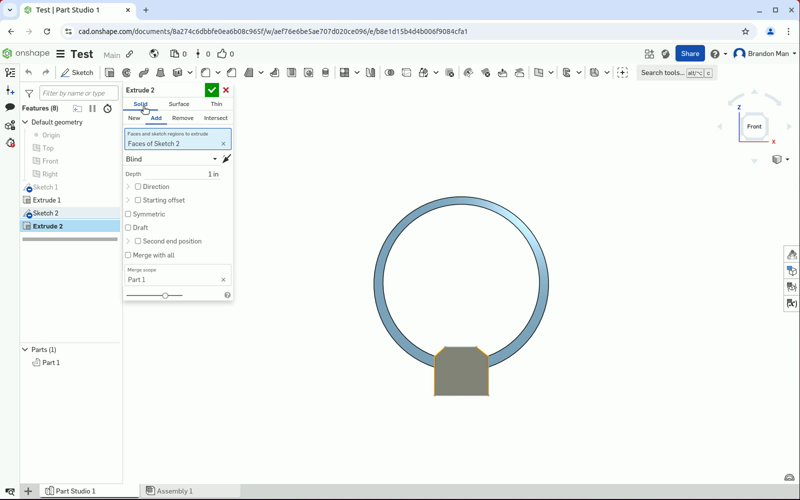
click(143, 106)
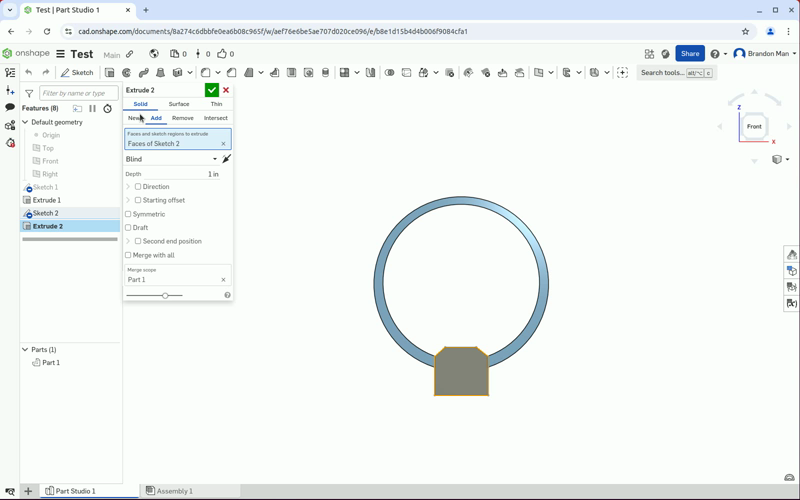
mouse_move(137, 120)
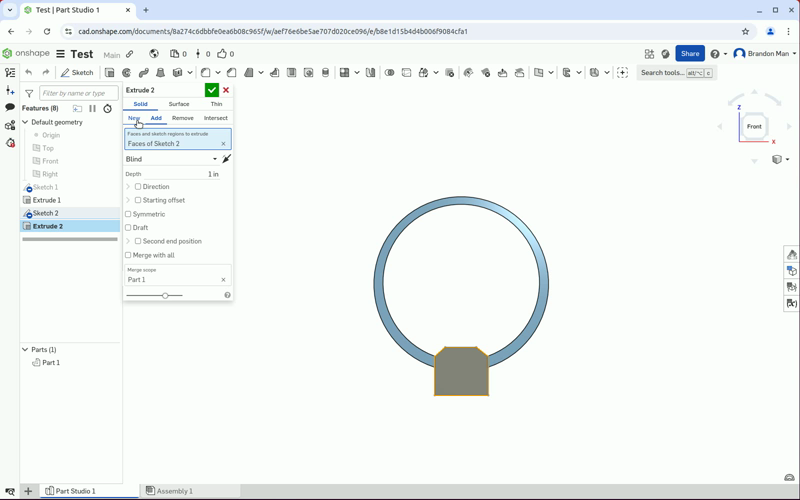
click(137, 120)
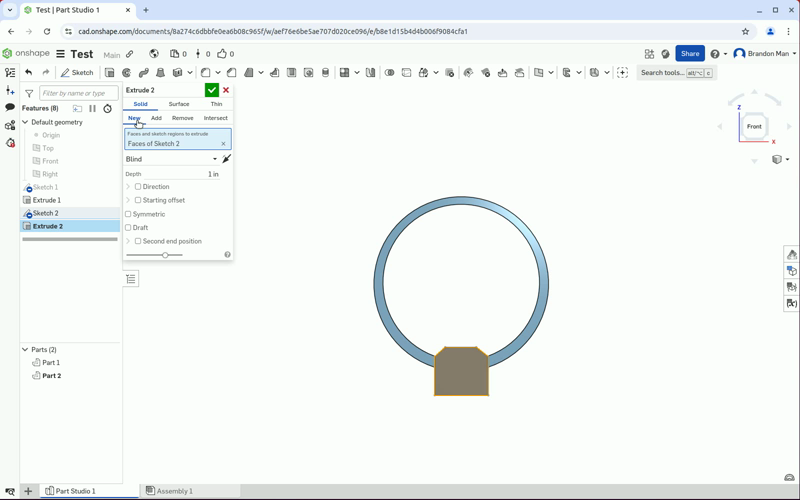
key(tab, 4)
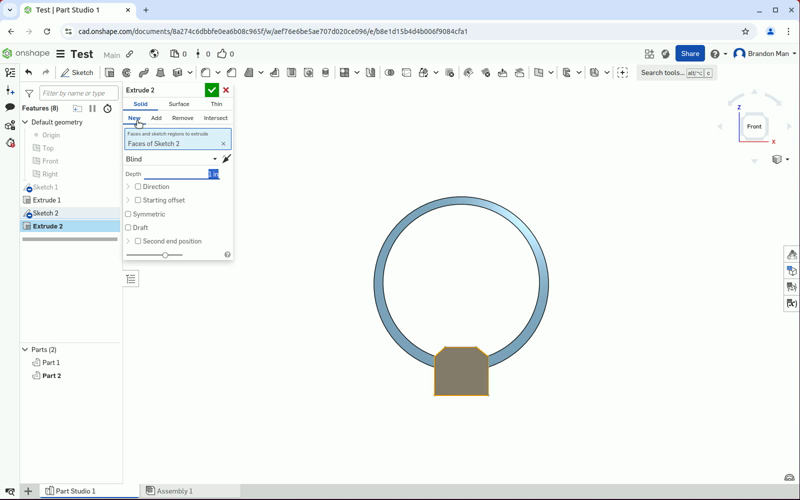
text(9.147)
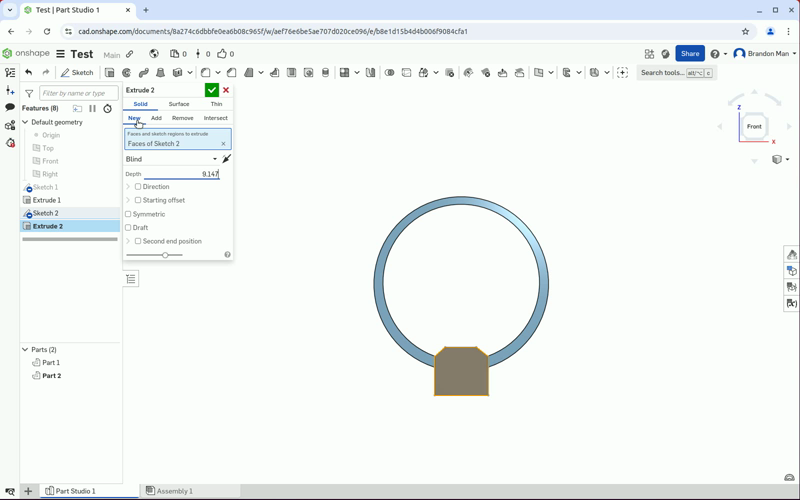
key(enter)
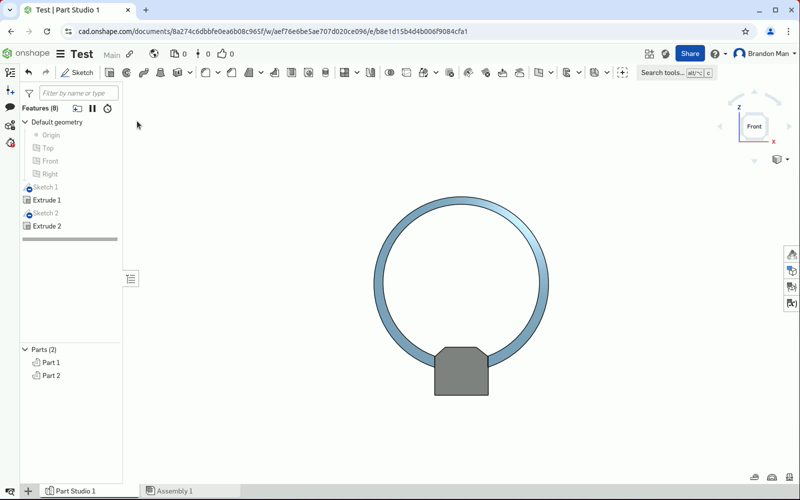
key(shift+h)
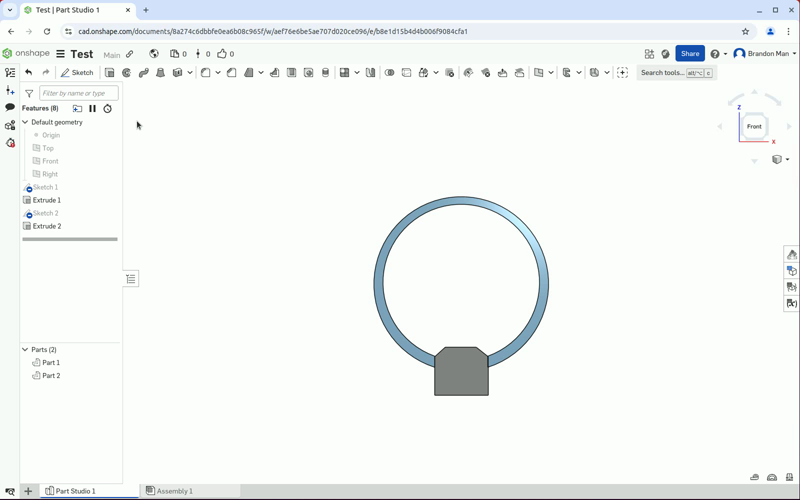
key(shift+h)
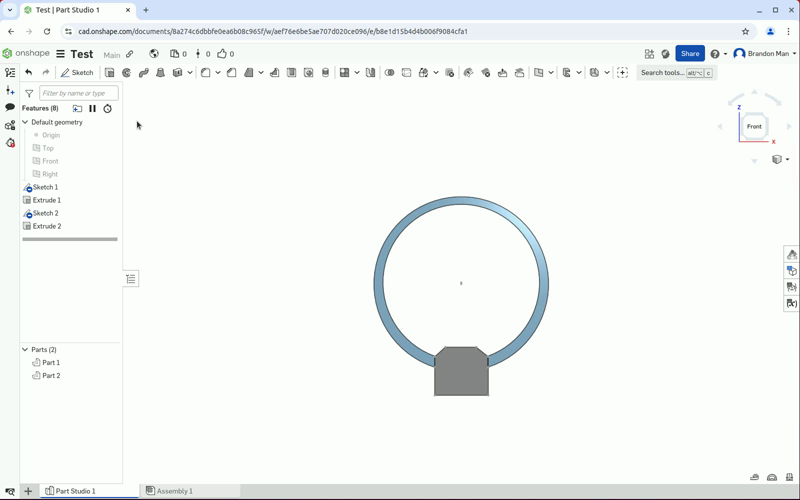
key(shift+7)
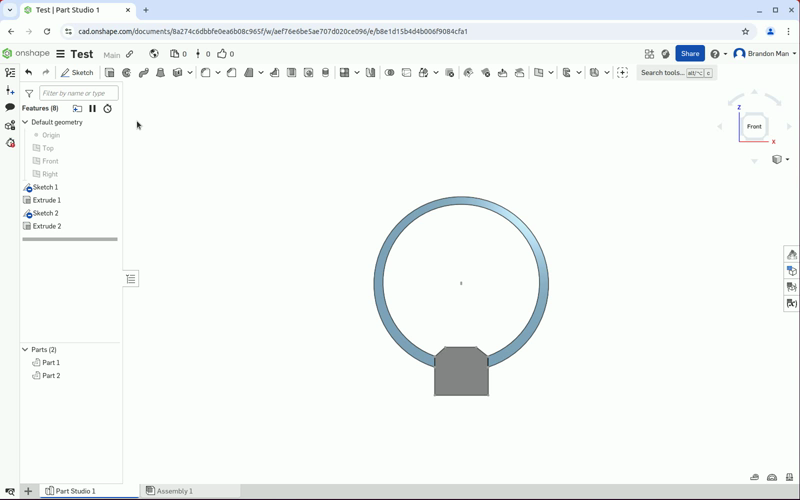
key(left, 2)
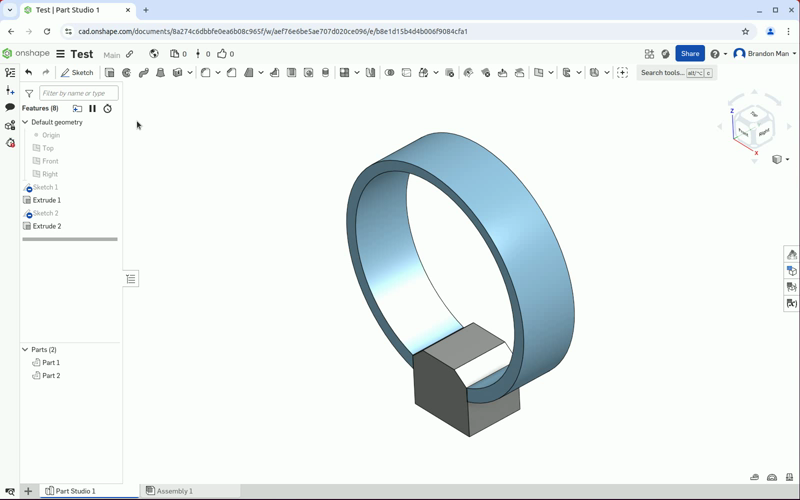
key(down, 2)
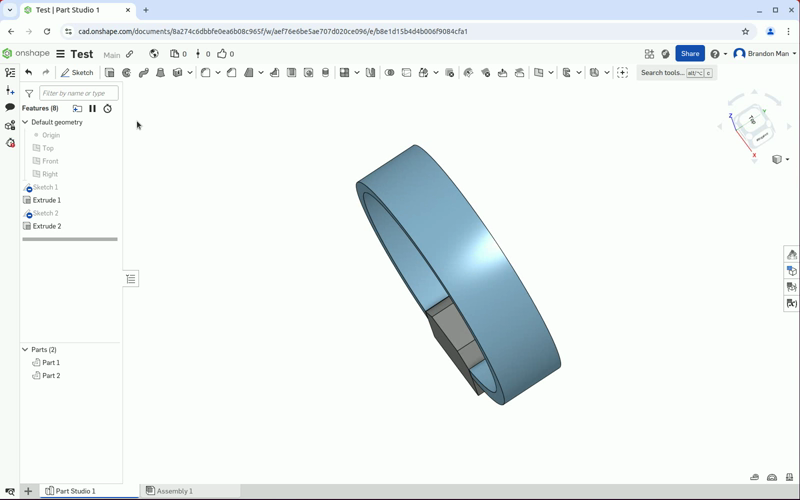
key(up, 2)
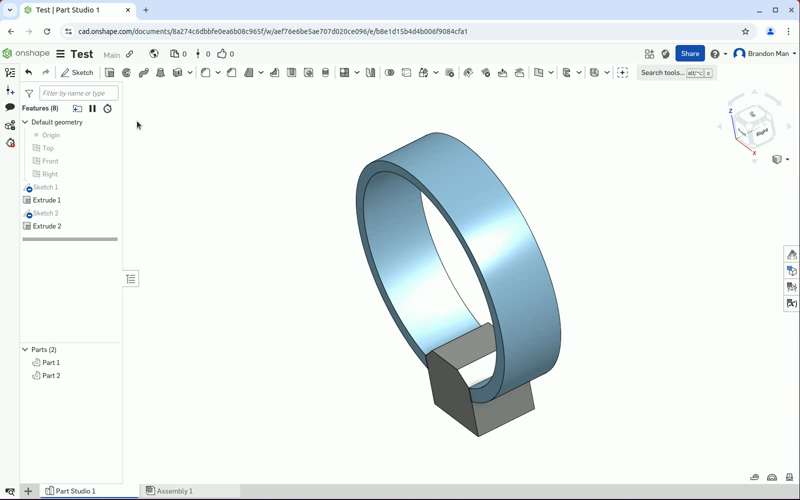
key(right, 2)
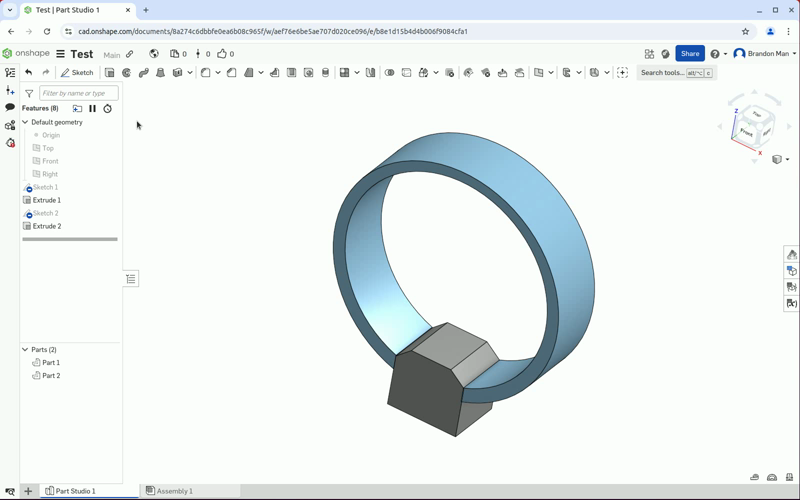
mouse_move(73, 189)
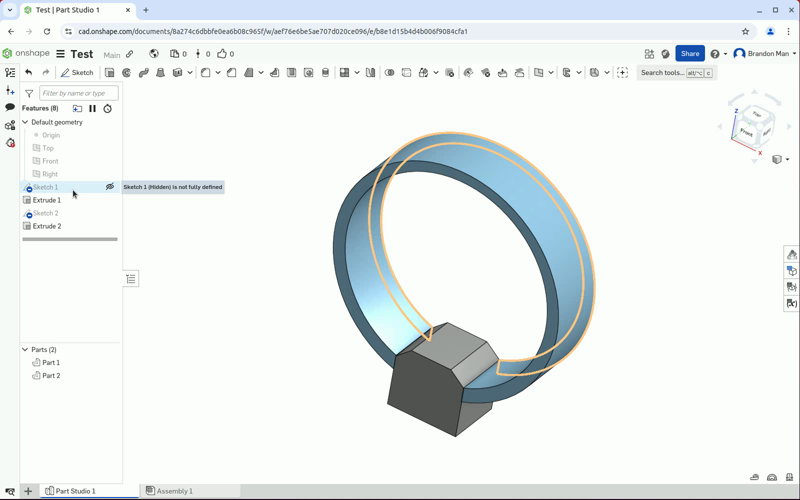
click(73, 189)